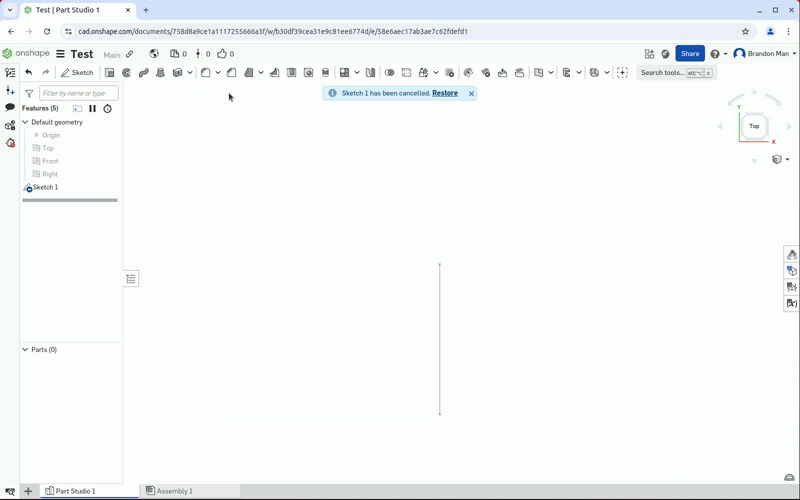
key(shift+h)
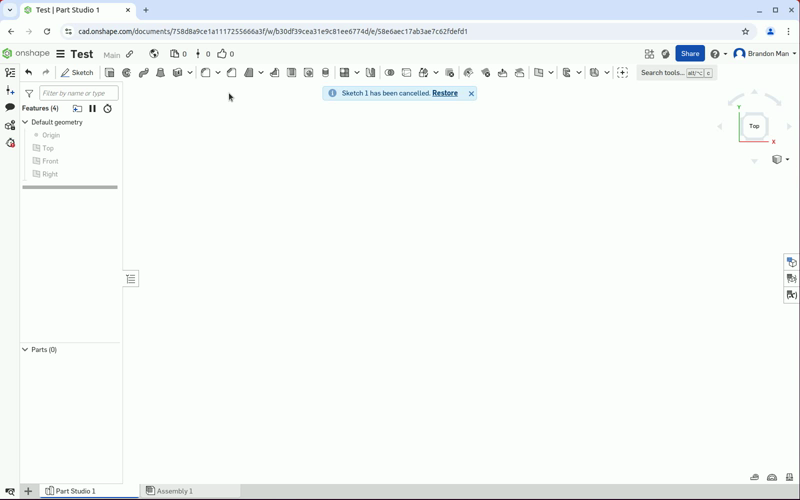
mouse_move(73, 352)
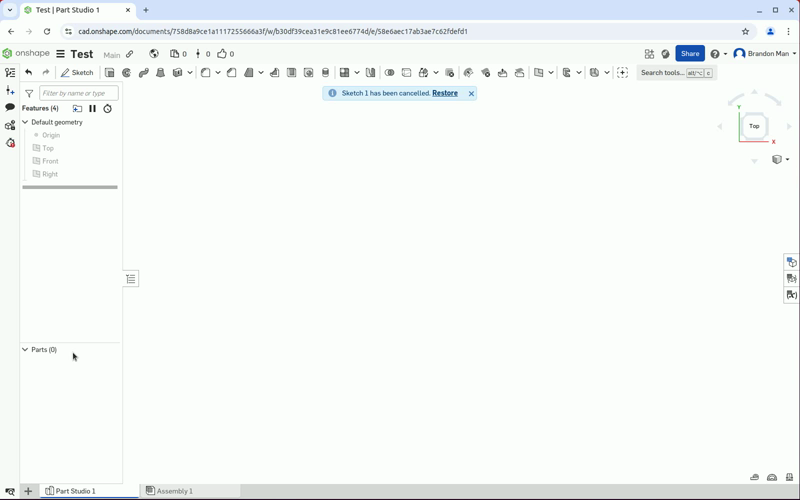
key(y)
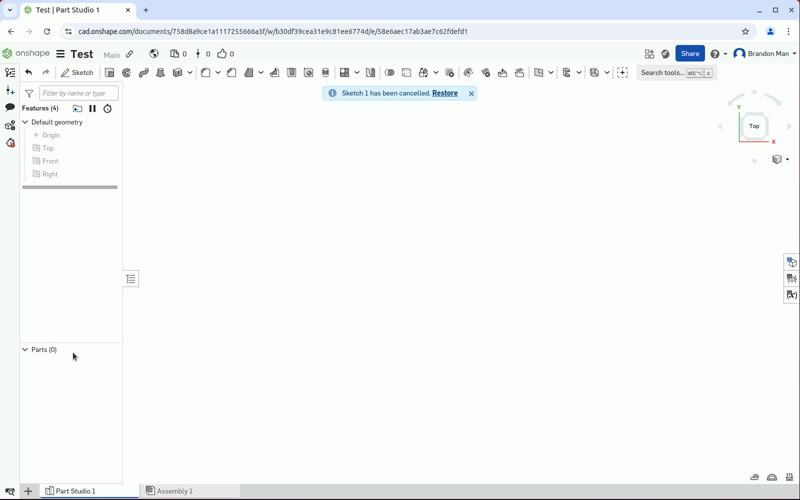
key(shift+p)
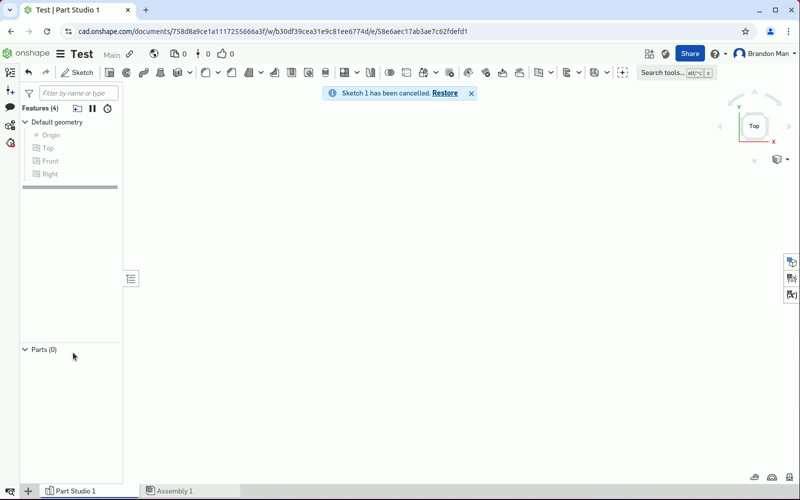
key(space)
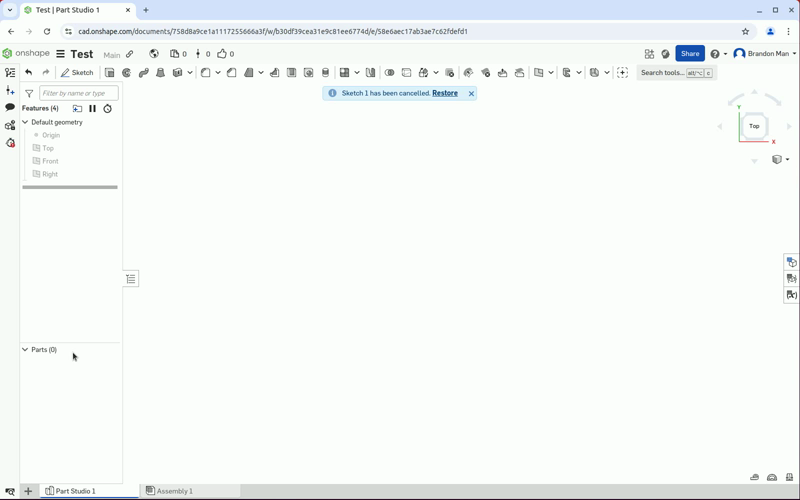
key_down(shift)
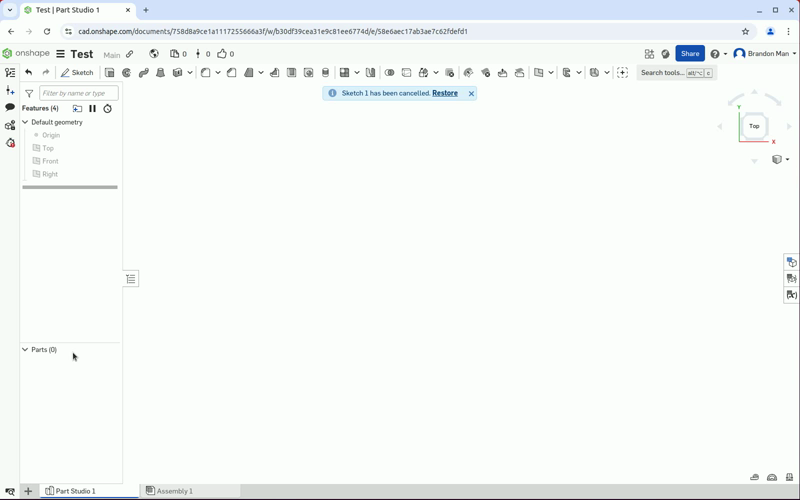
key(up)
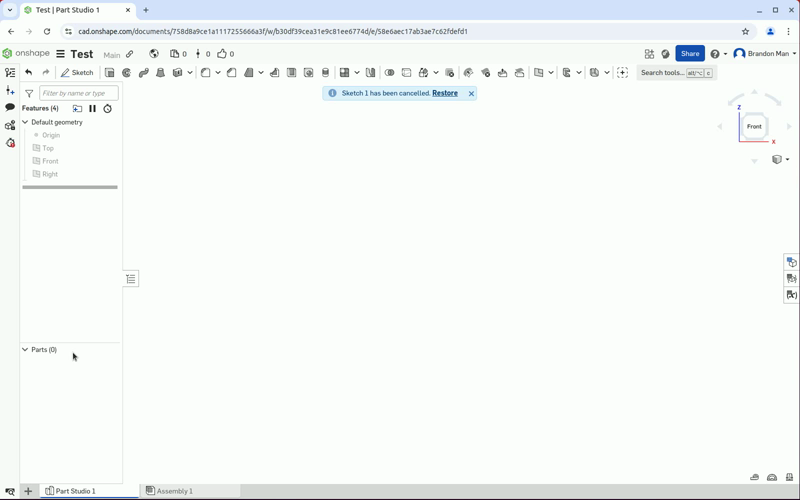
key_up(shift)
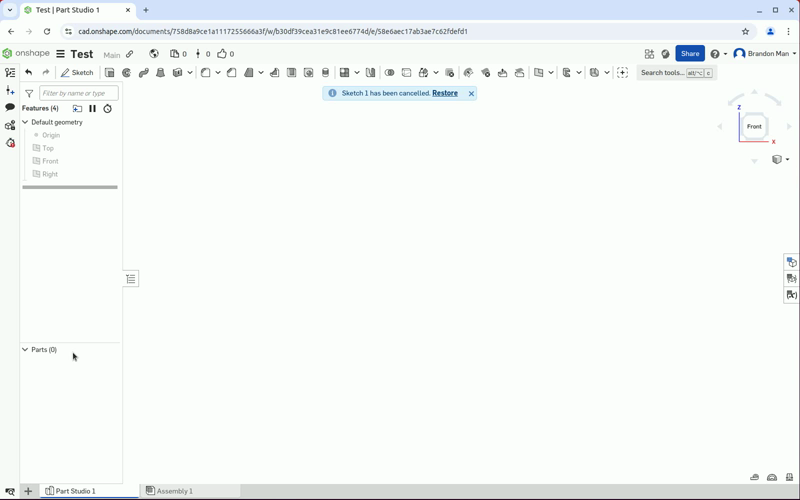
mouse_move(73, 352)
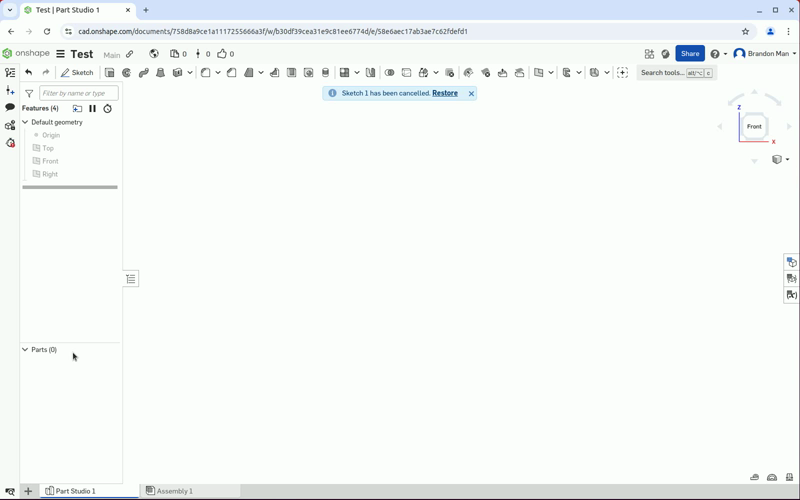
key(shift+y)
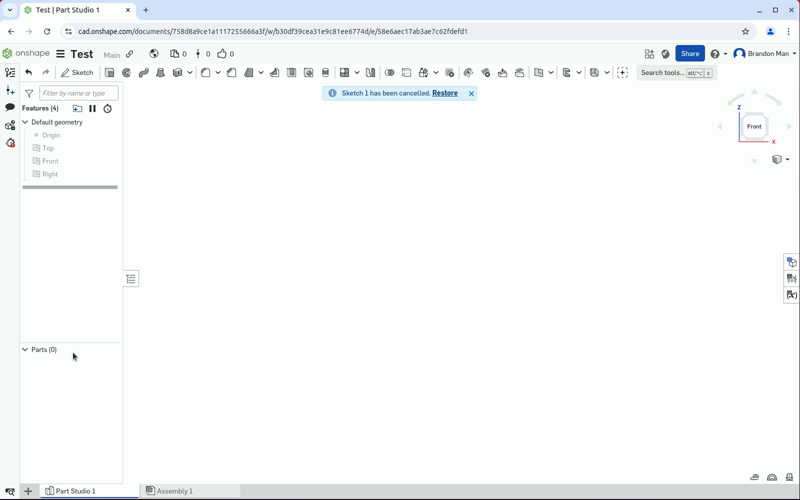
key(shift+s)
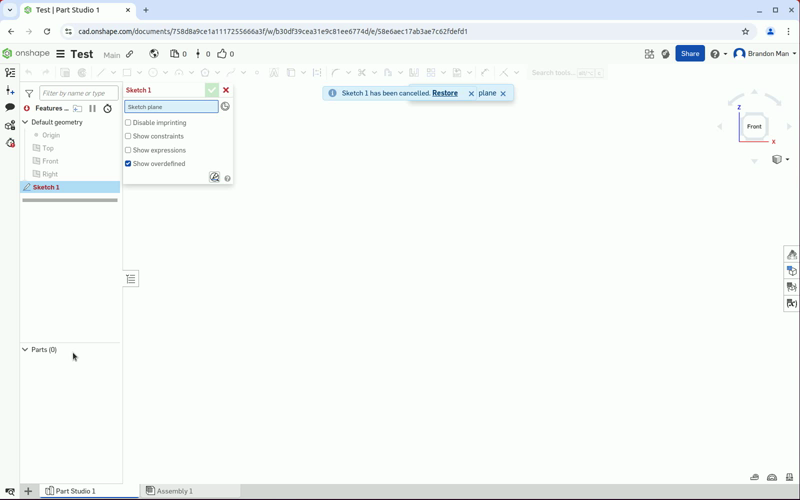
mouse_move(73, 163)
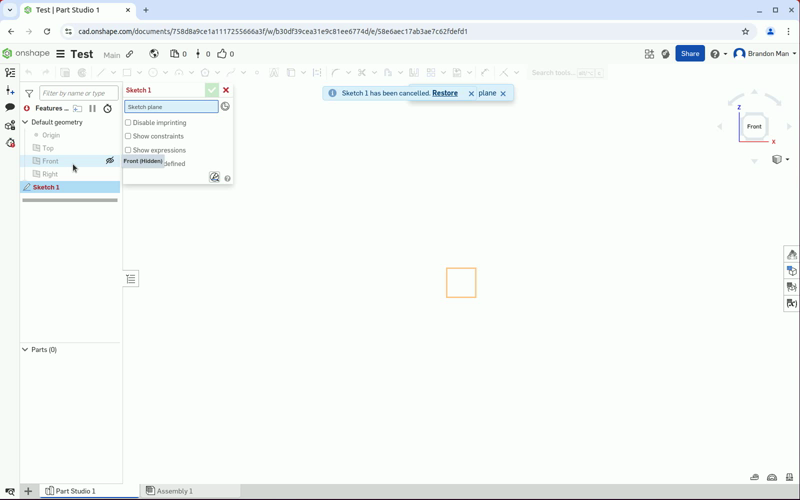
click(73, 163)
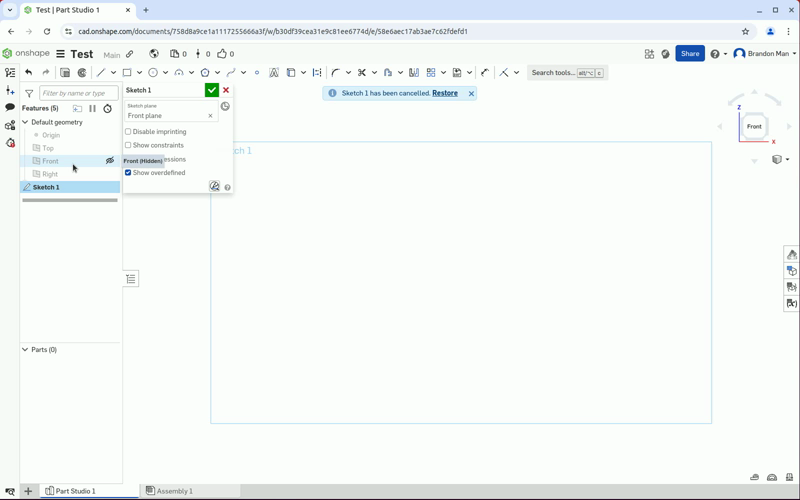
mouse_move(73, 352)
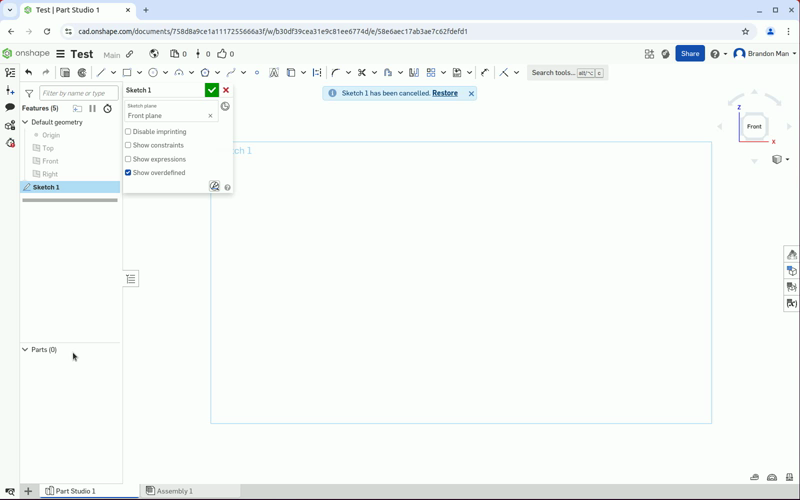
key(y)
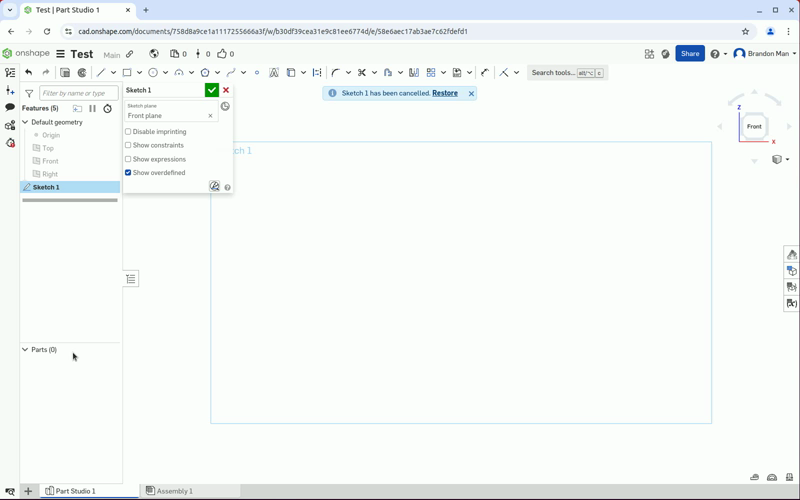
key(l)
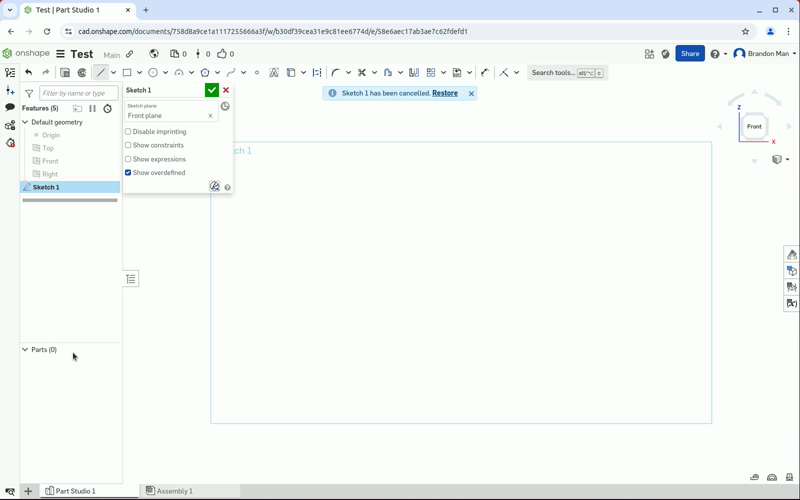
key_down(shift)
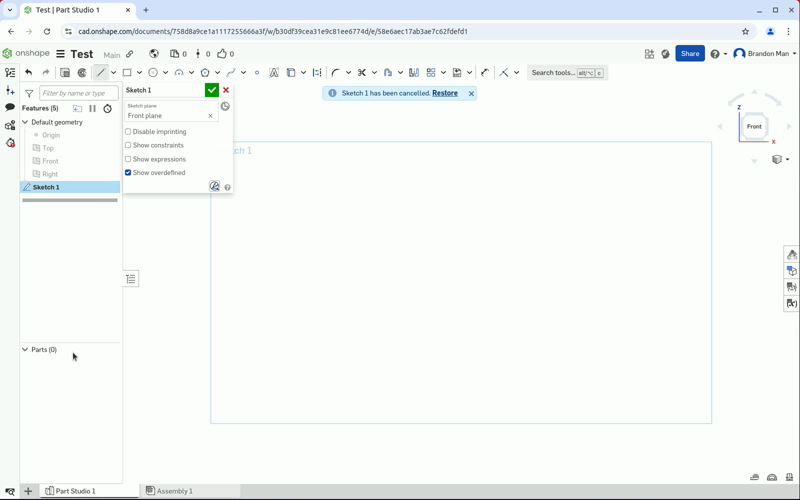
mouse_move(348, 395)
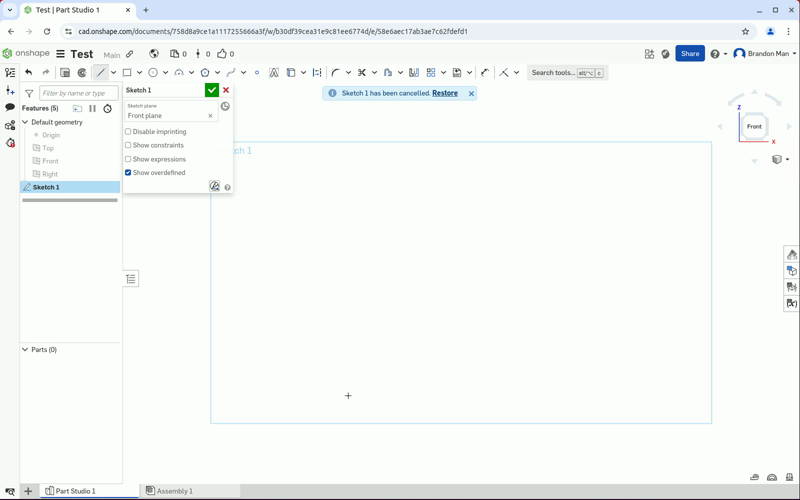
click(348, 395)
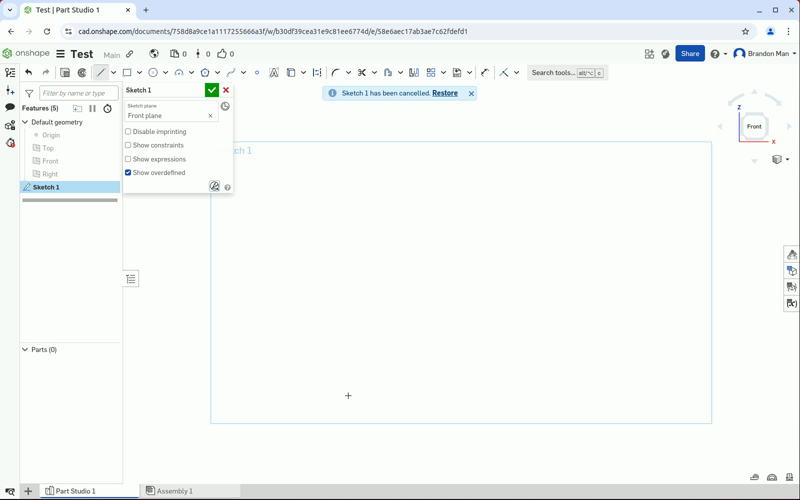
key_up(shift)
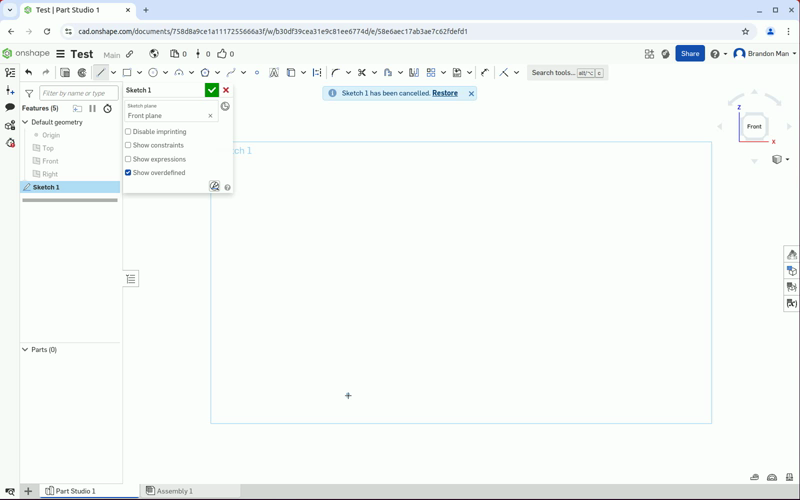
key_down(shift)
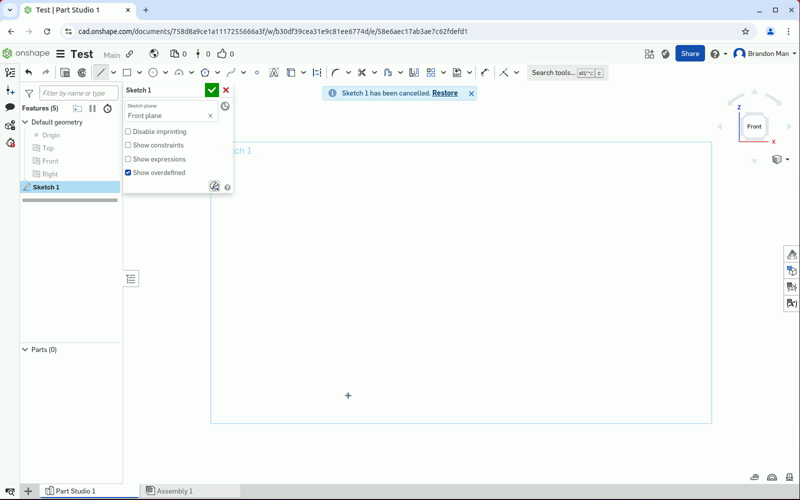
mouse_move(572, 395)
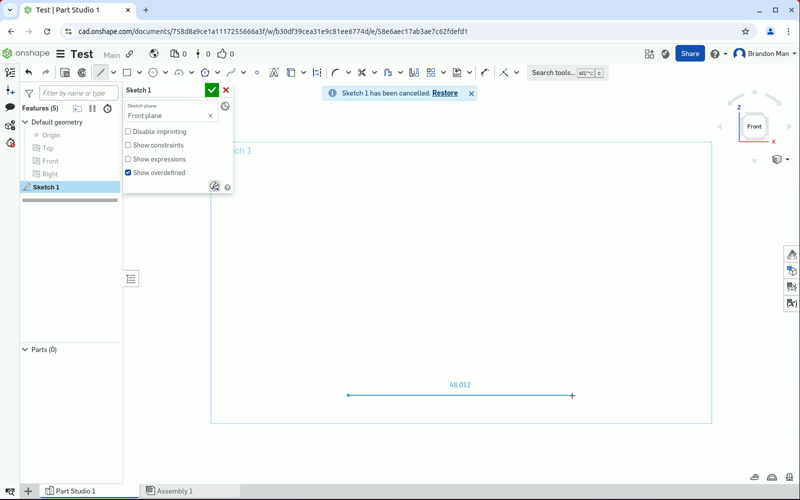
click(572, 395)
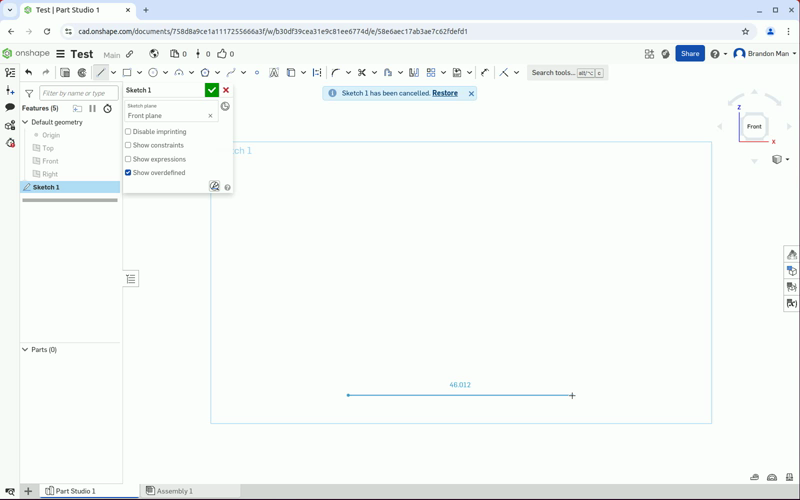
key_up(shift)
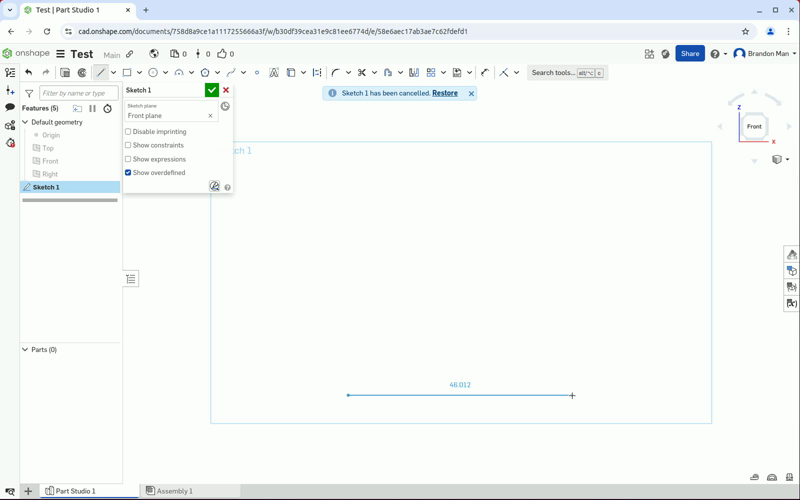
key_down(shift)
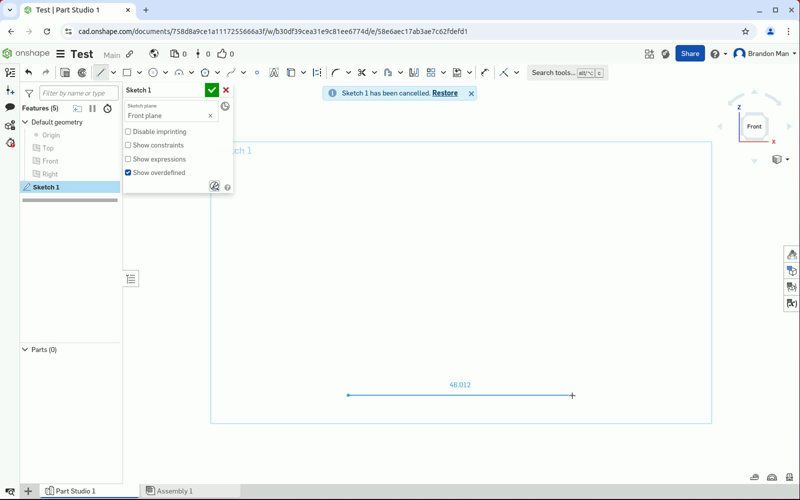
mouse_move(572, 282)
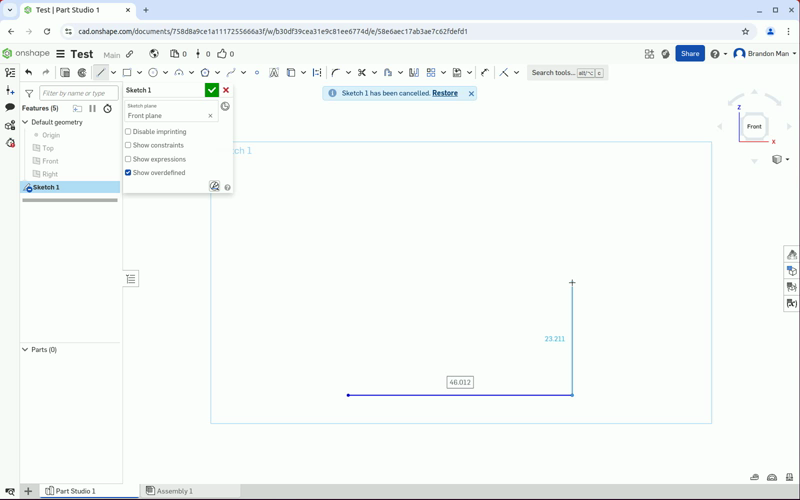
click(572, 282)
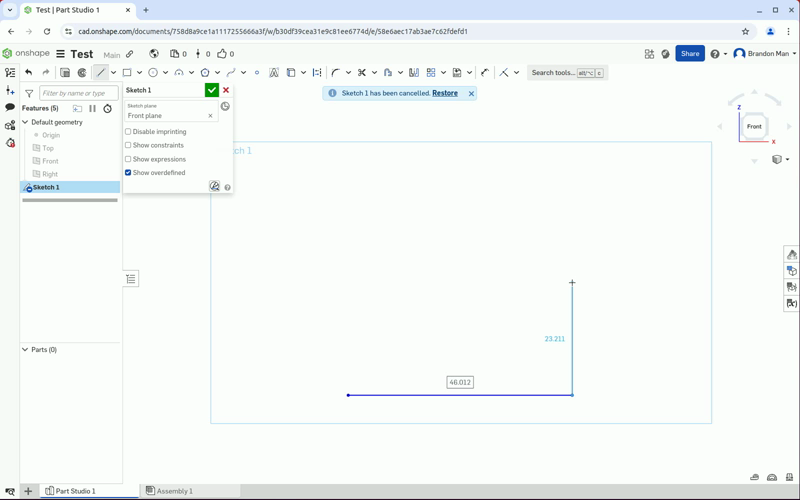
key_up(shift)
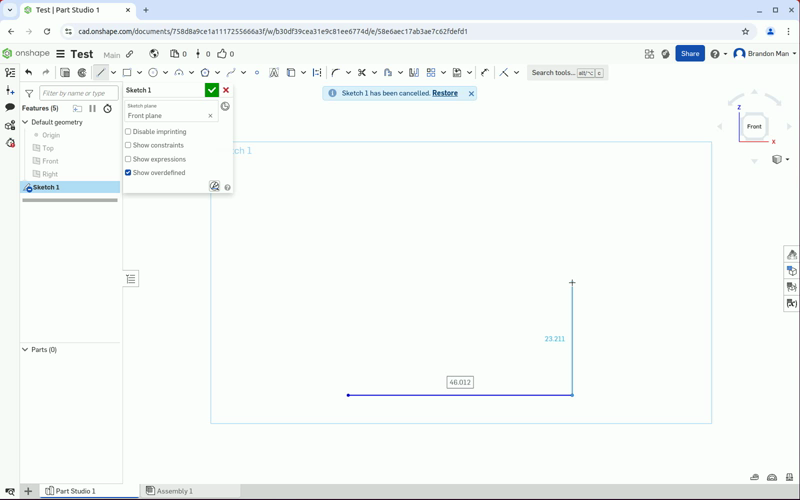
key_down(shift)
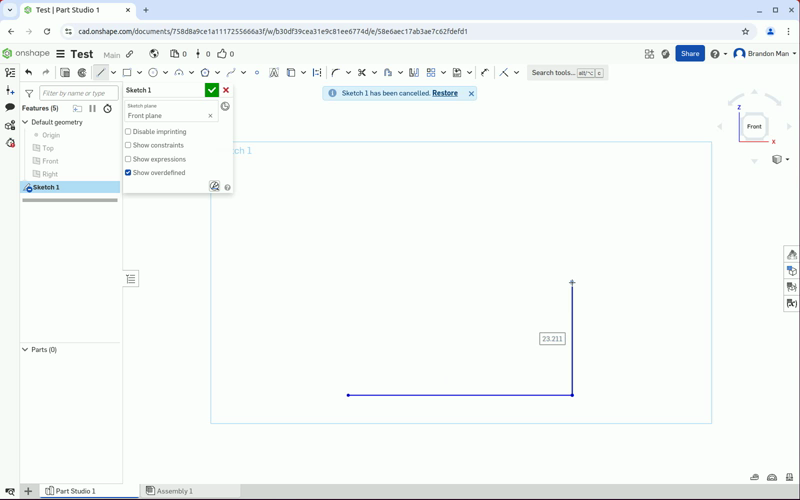
mouse_move(348, 282)
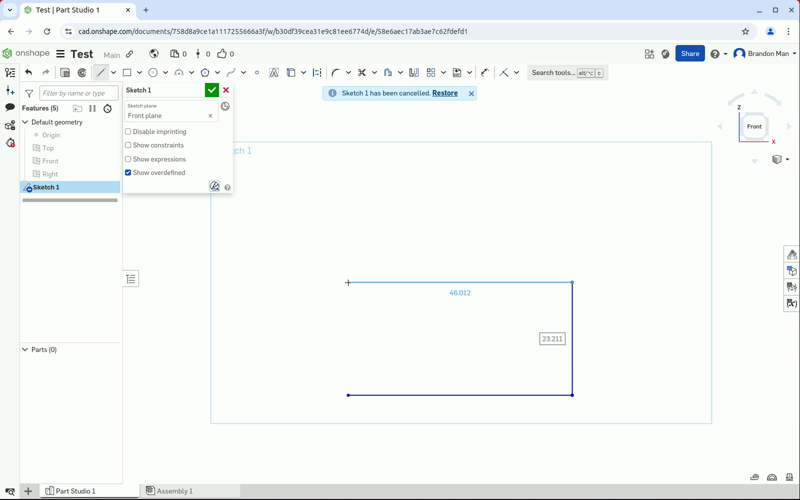
click(348, 282)
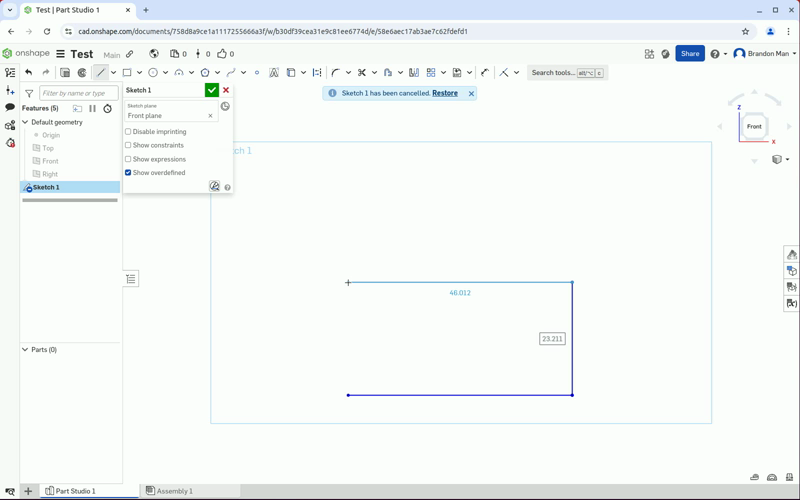
key_up(shift)
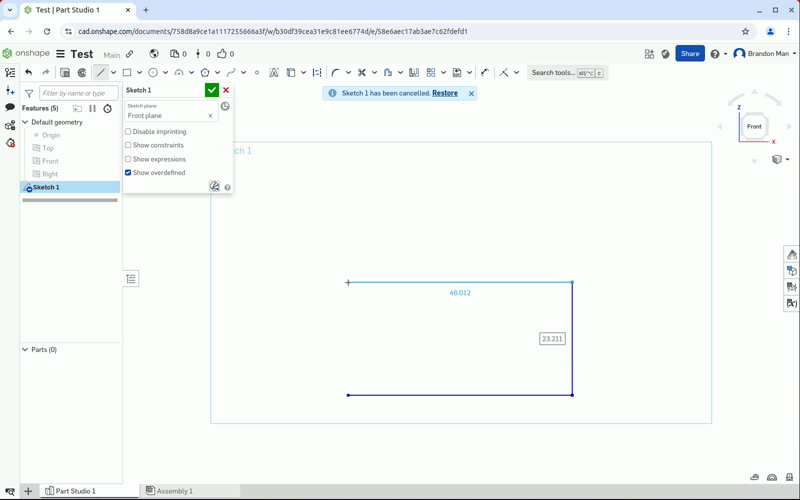
key_down(shift)
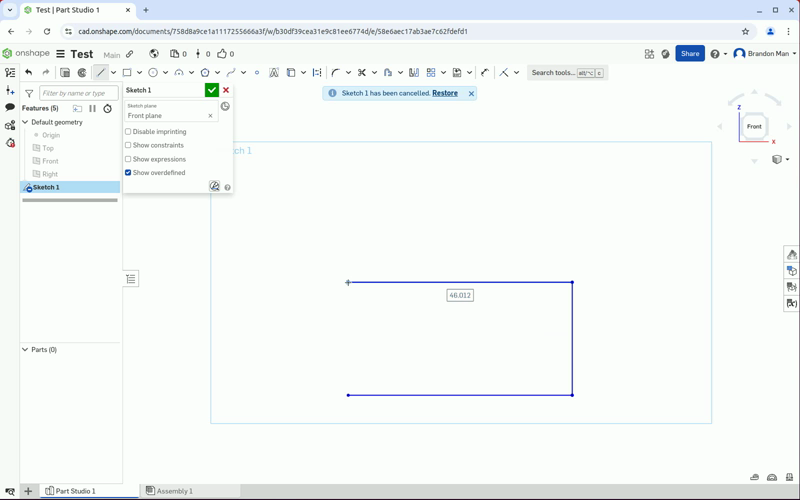
mouse_move(348, 395)
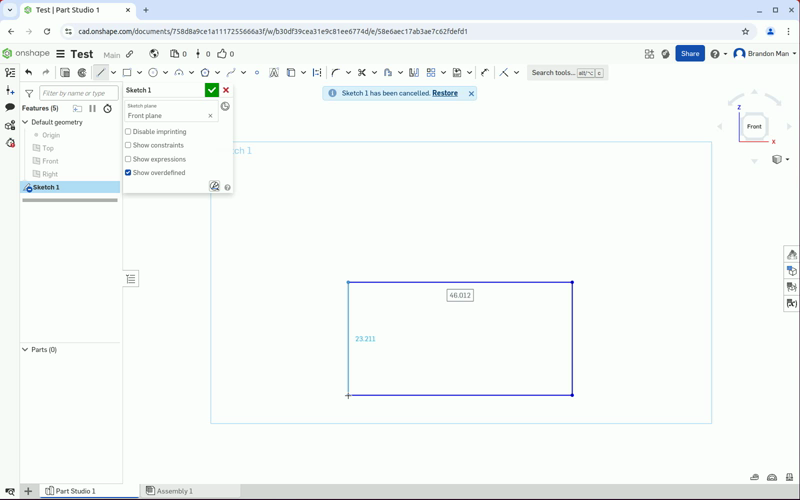
key_up(shift)
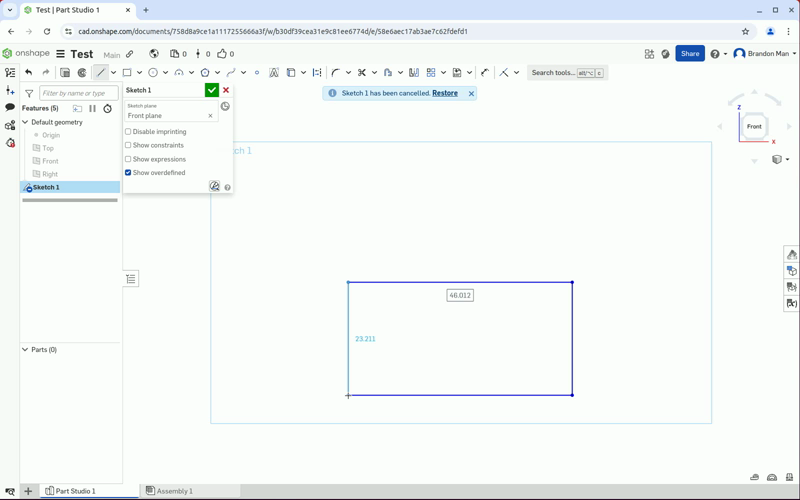
click(348, 395)
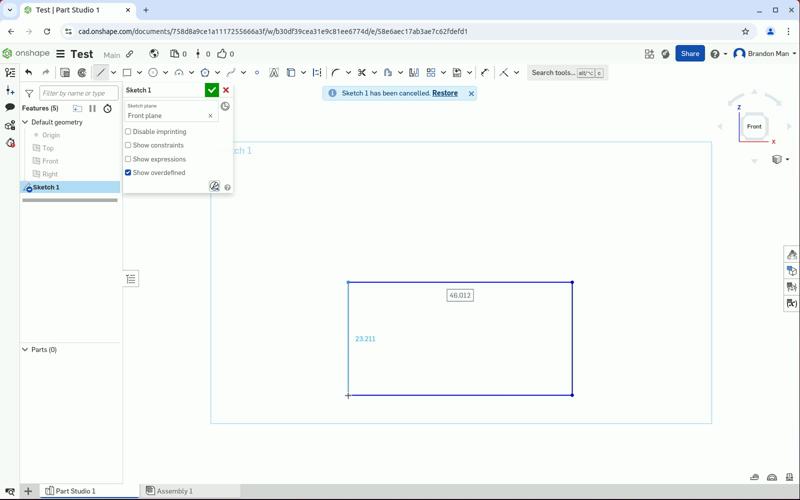
key(esc)
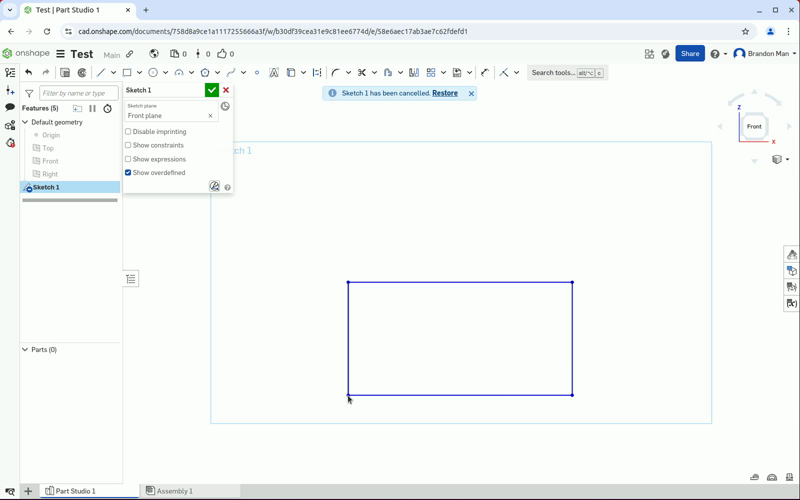
mouse_move(416, 339)
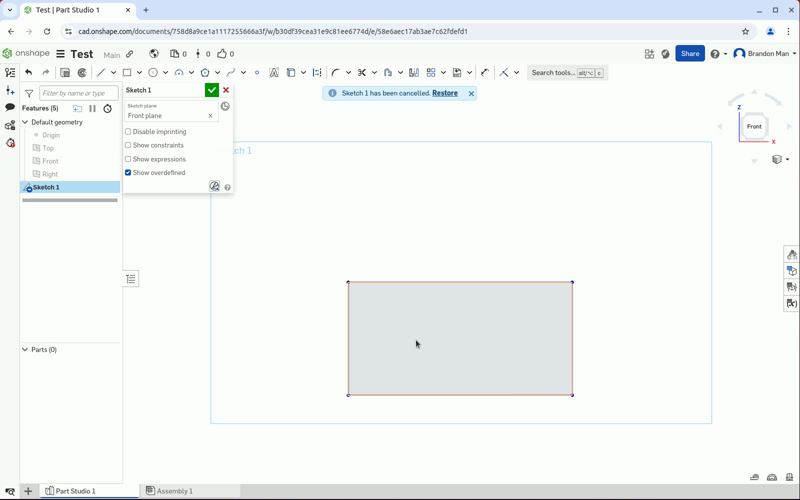
click(416, 339)
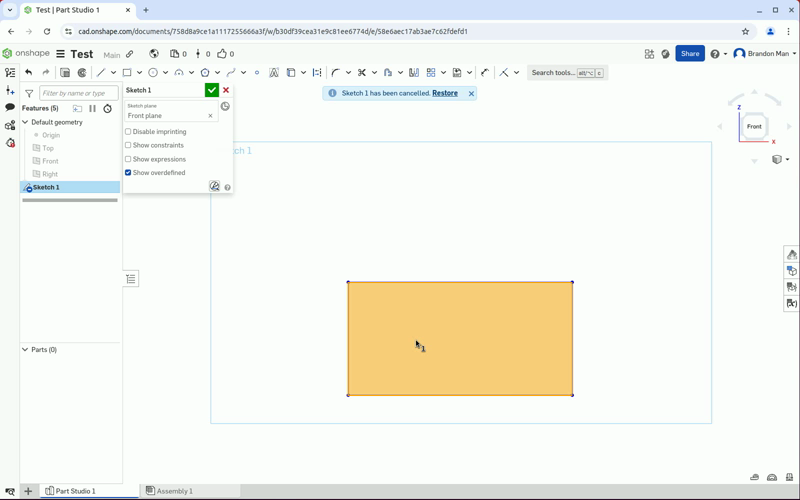
mouse_move(73, 352)
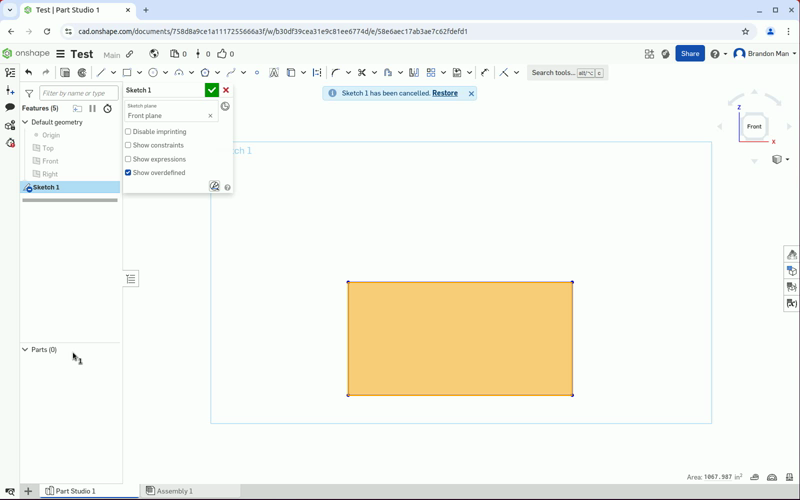
key(shift+y)
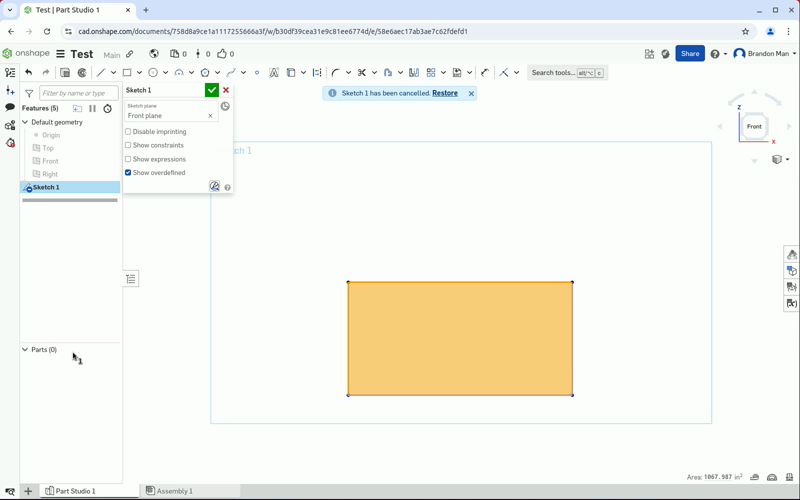
key(shift+e)
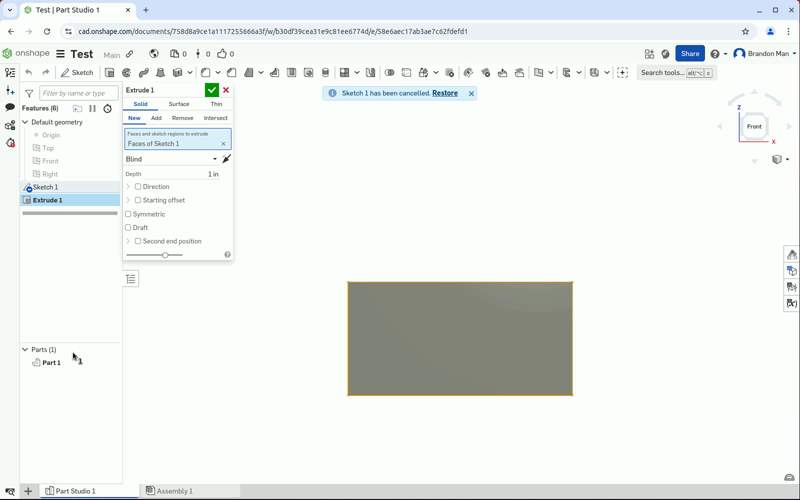
mouse_move(143, 106)
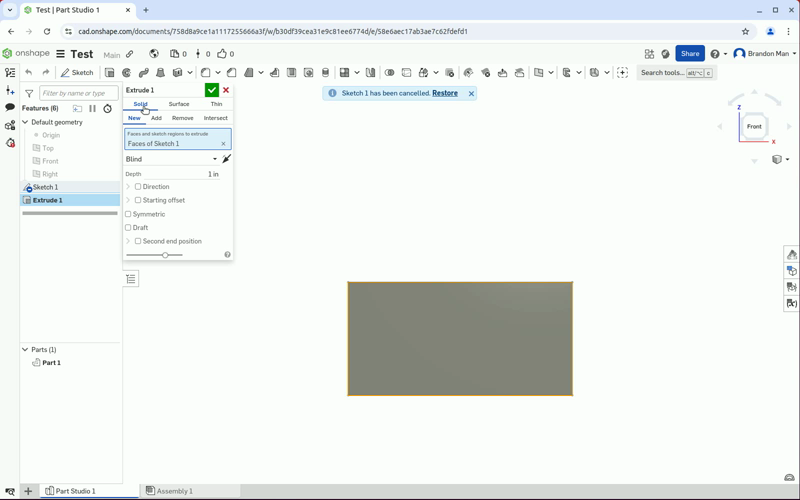
click(143, 106)
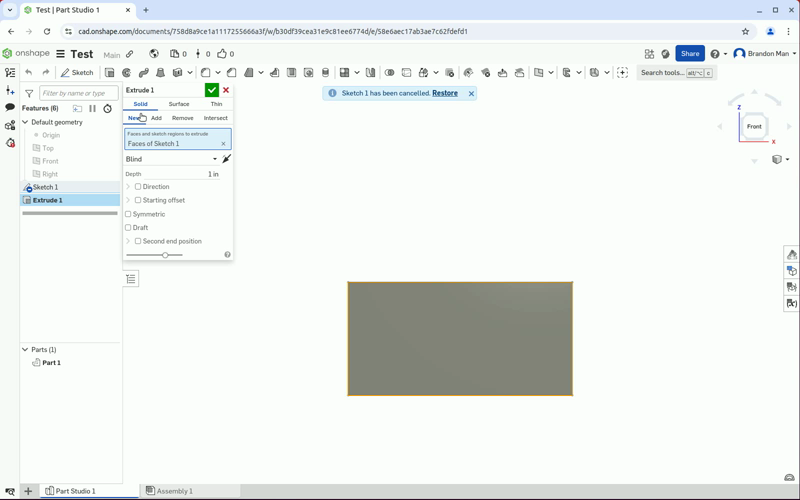
mouse_move(137, 120)
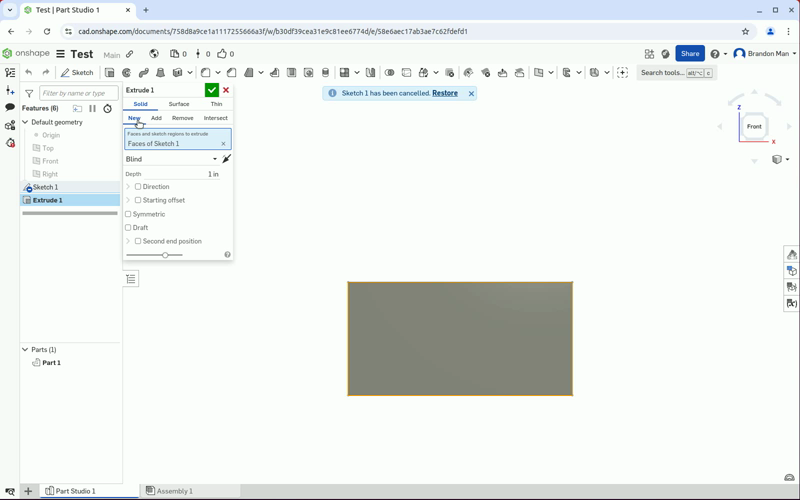
click(137, 120)
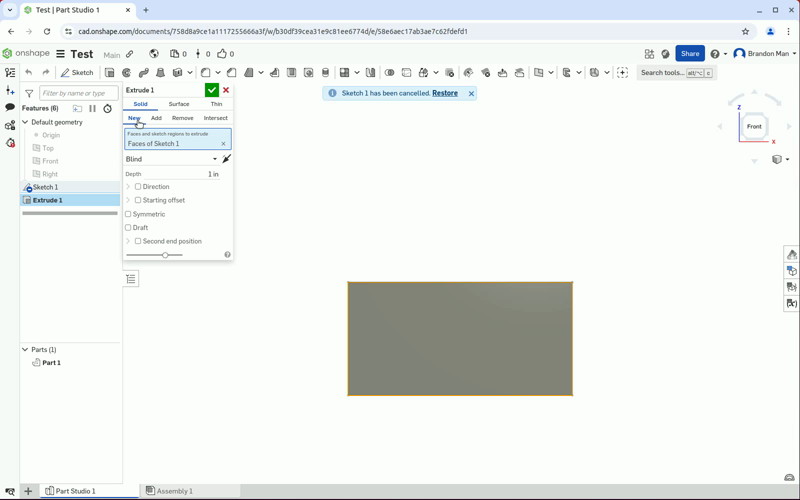
key(tab, 4)
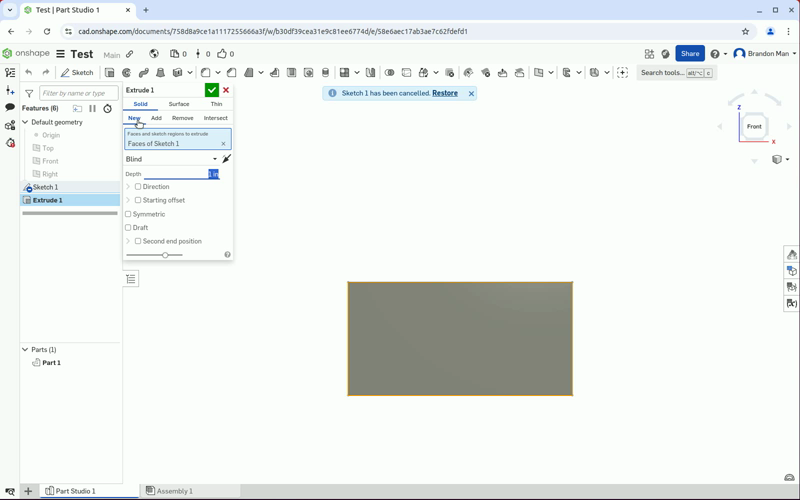
text(7.703)
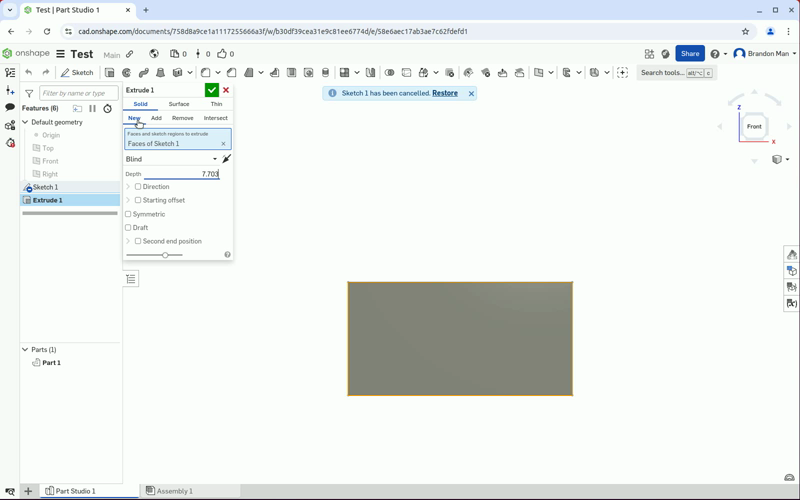
key(enter)
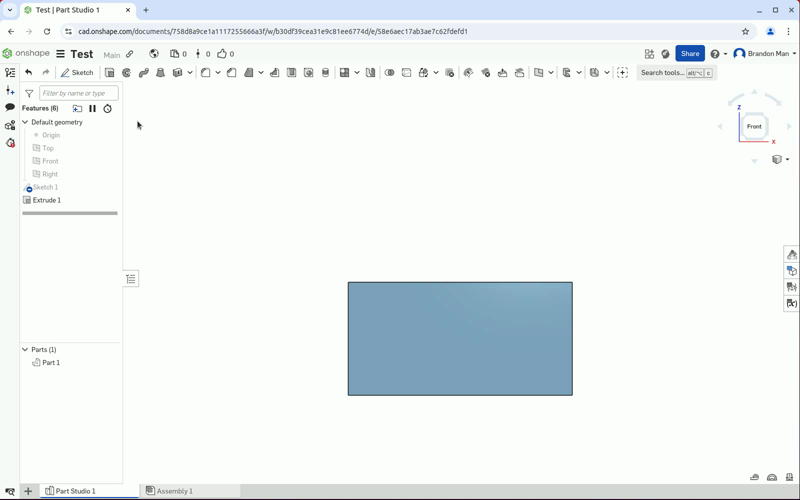
key(shift+h)
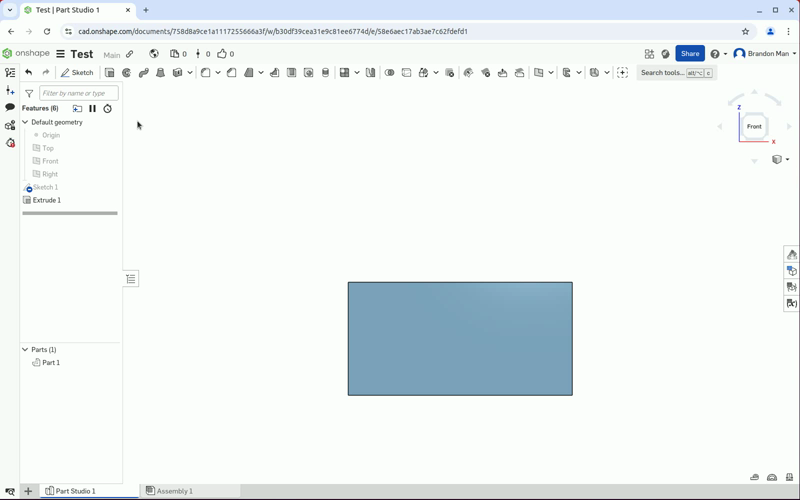
key(shift+h)
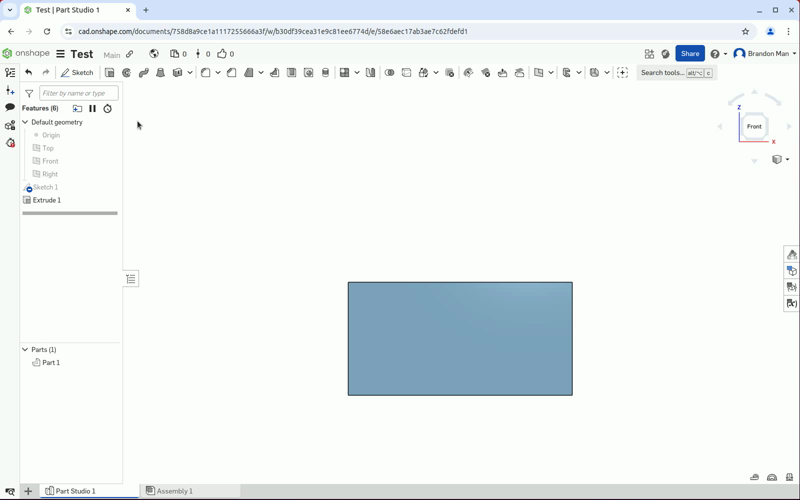
mouse_move(73, 189)
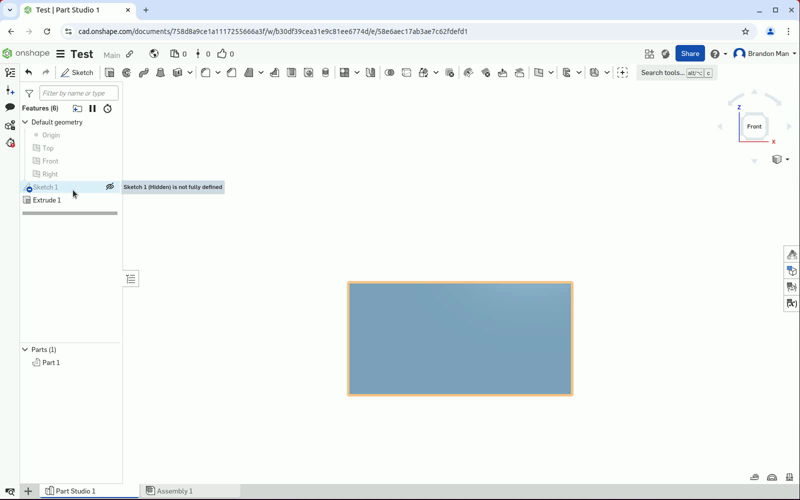
click(73, 189)
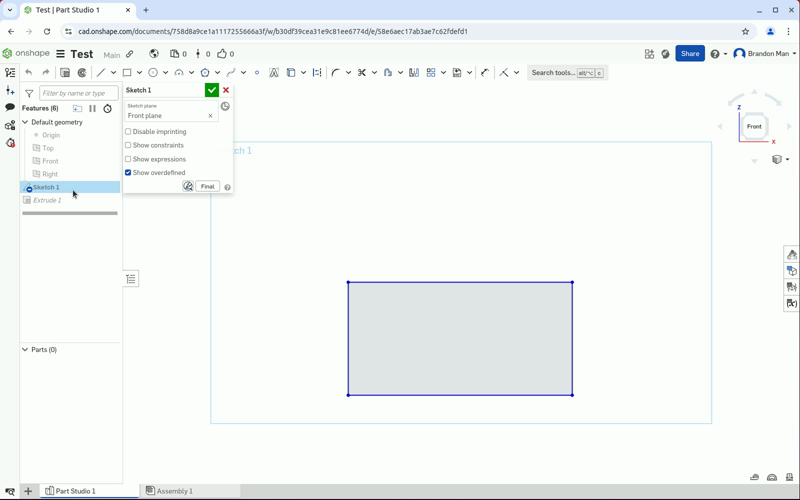
mouse_move(229, 92)
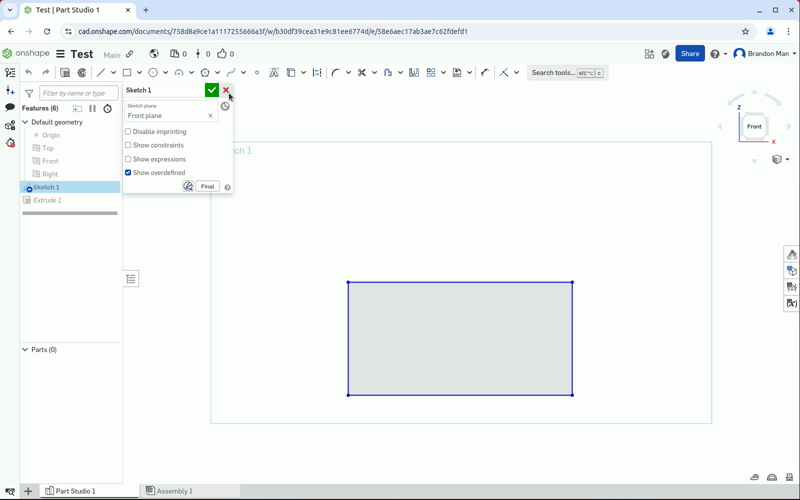
click(229, 92)
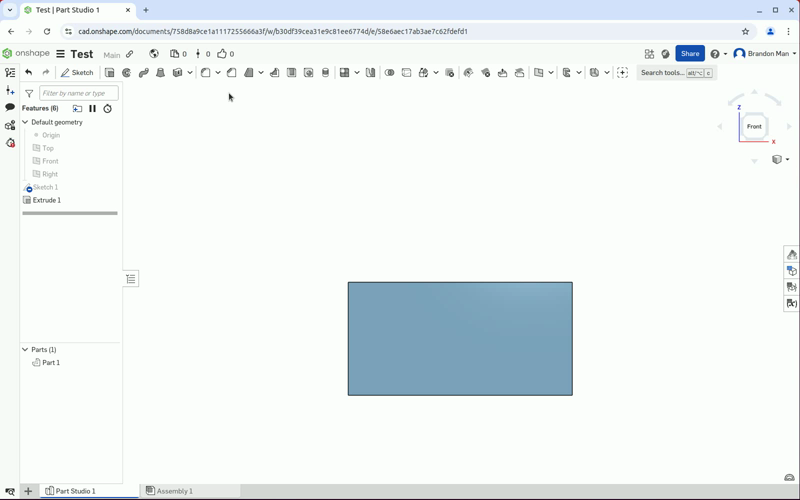
mouse_move(541, 75)
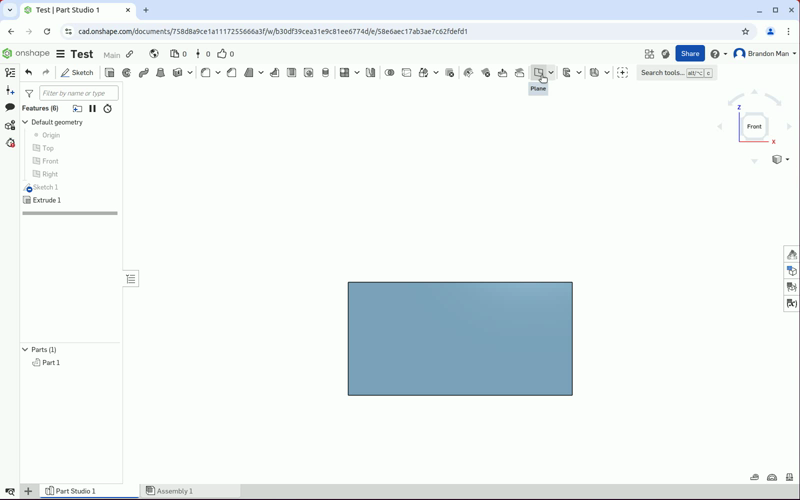
click(541, 75)
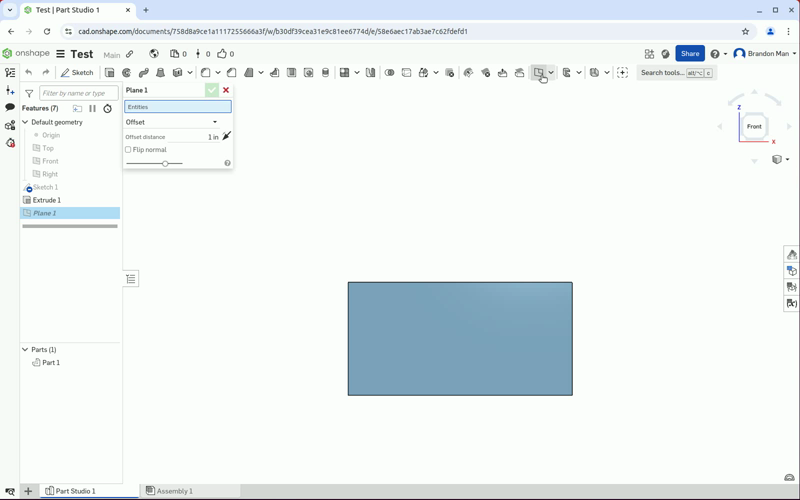
mouse_move(73, 163)
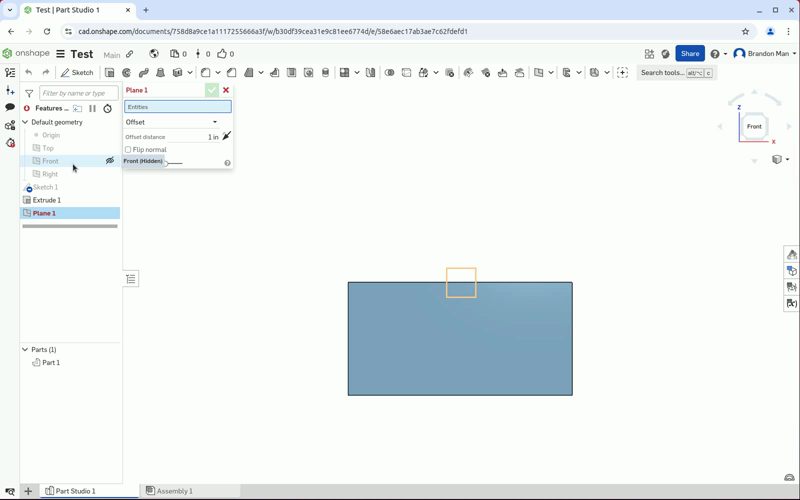
click(73, 163)
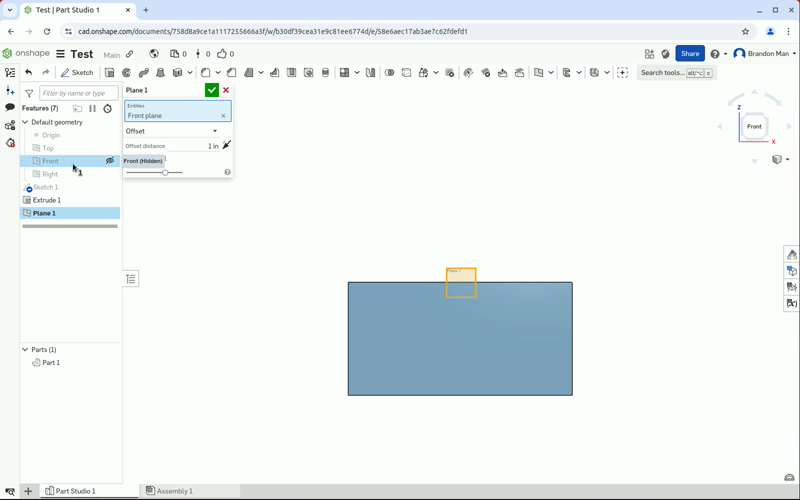
key(tab, 2)
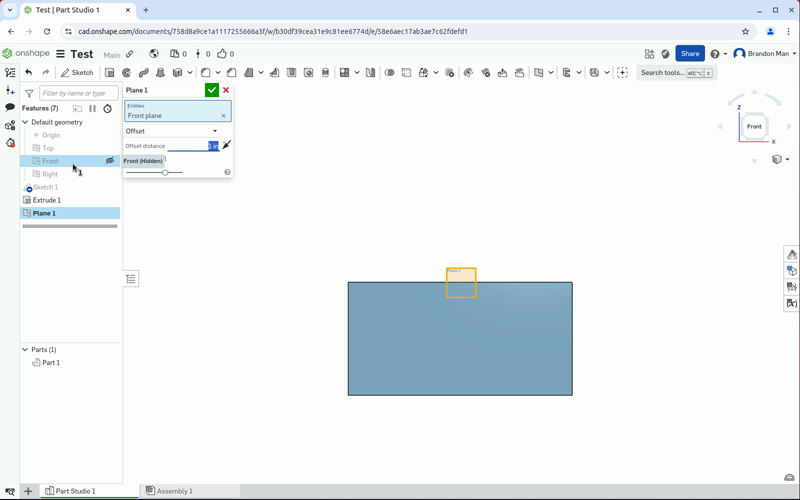
text(7.703)
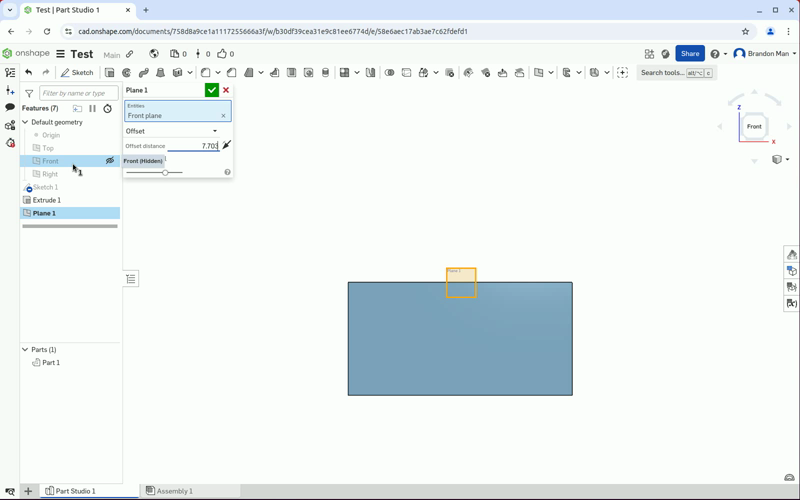
key(enter, 2)
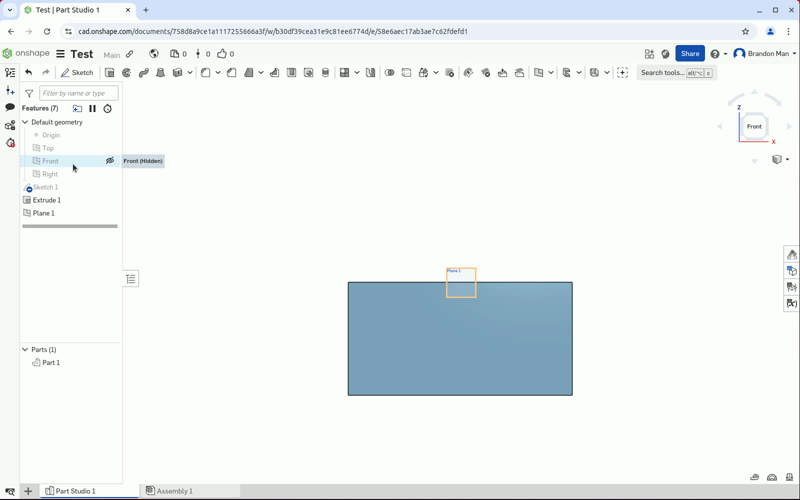
key(shift+s)
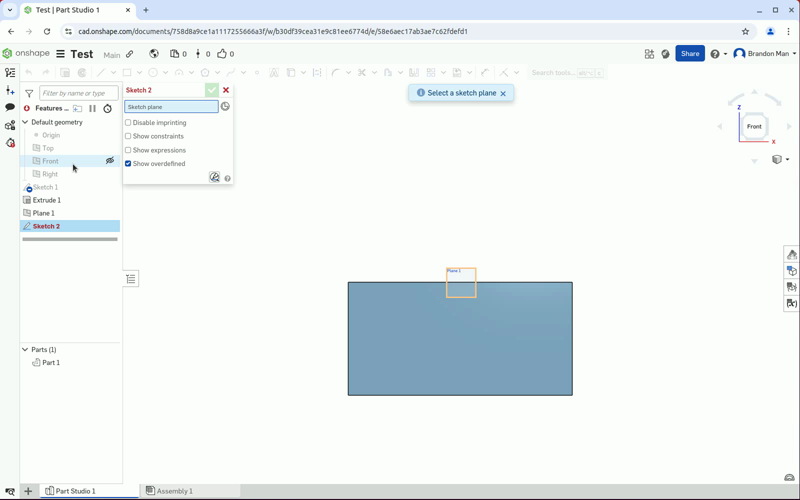
mouse_move(73, 215)
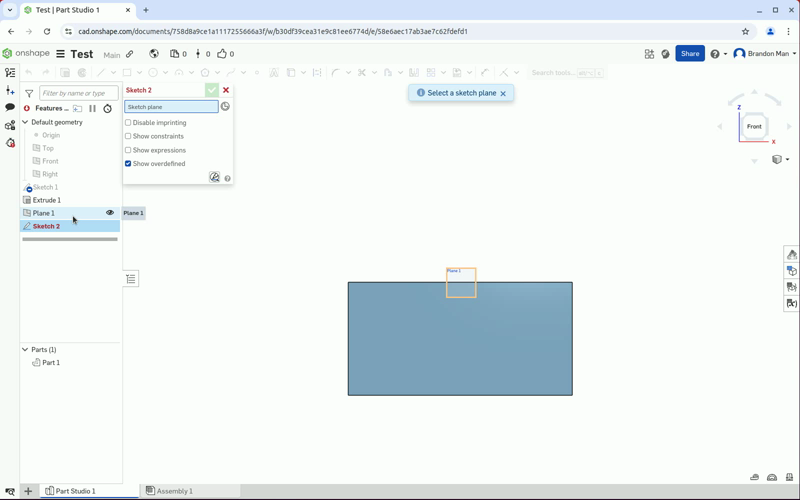
click(73, 215)
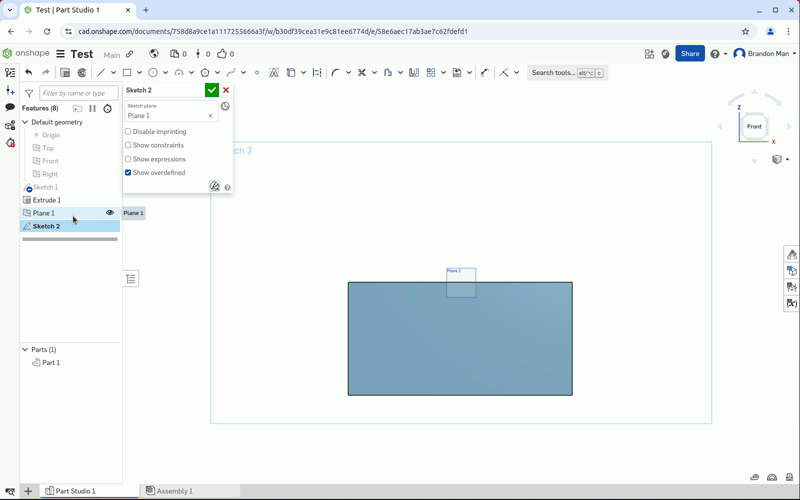
mouse_move(73, 352)
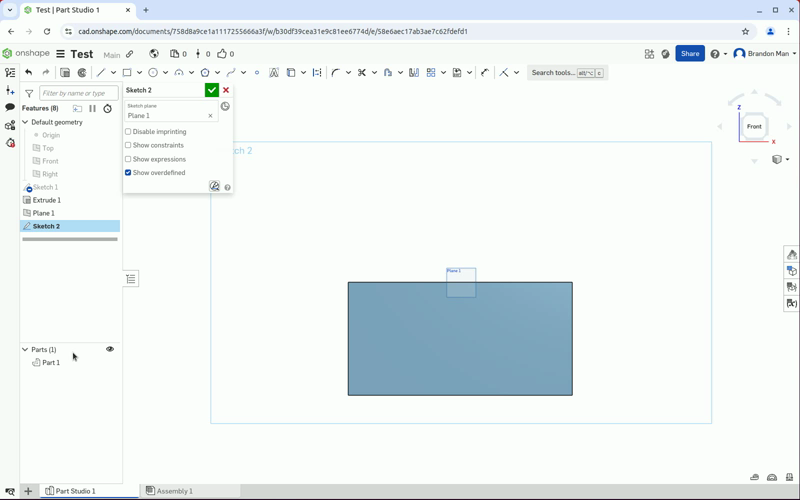
key(y)
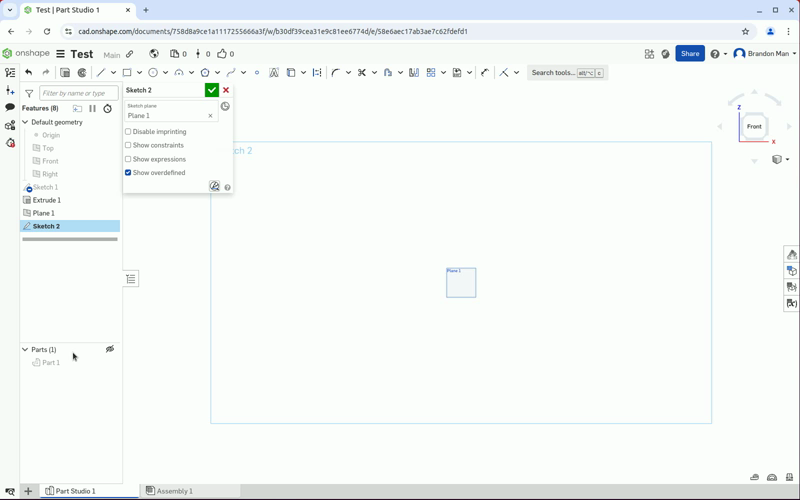
key(c)
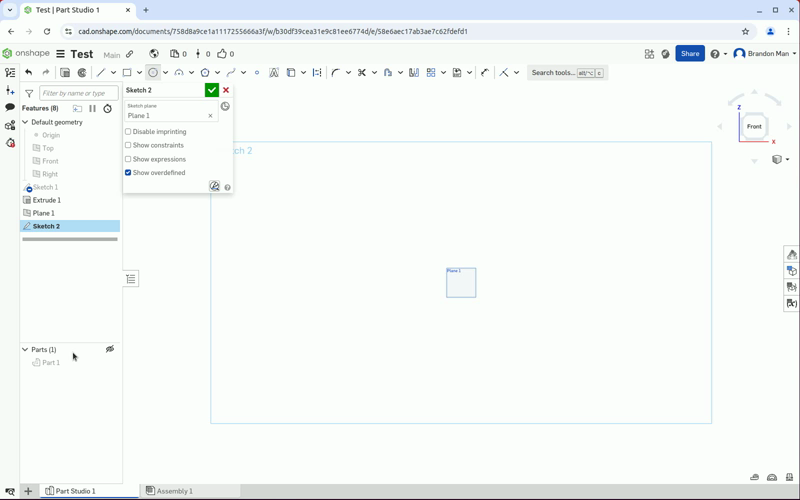
key_down(shift)
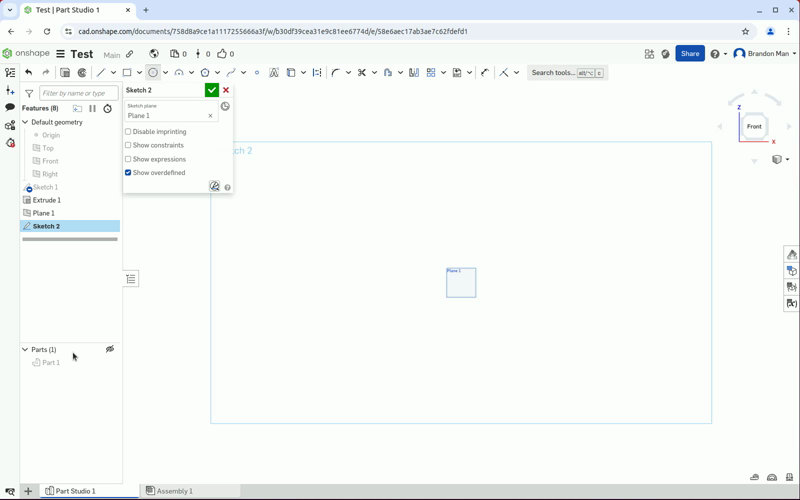
mouse_move(404, 343)
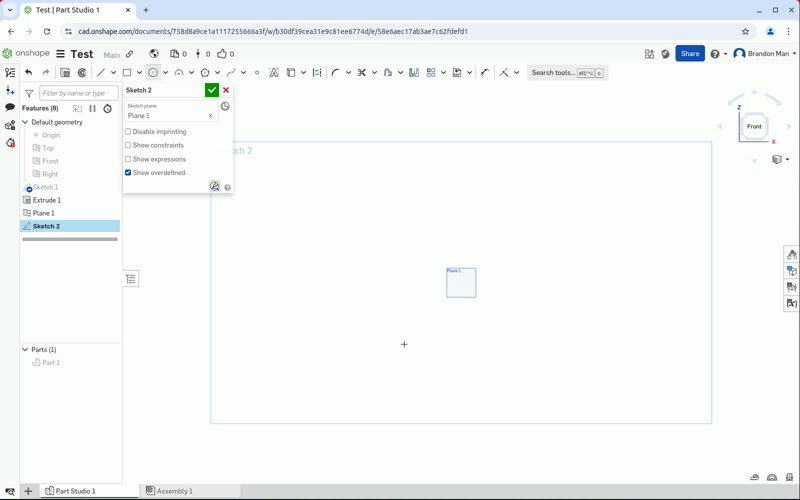
click(404, 343)
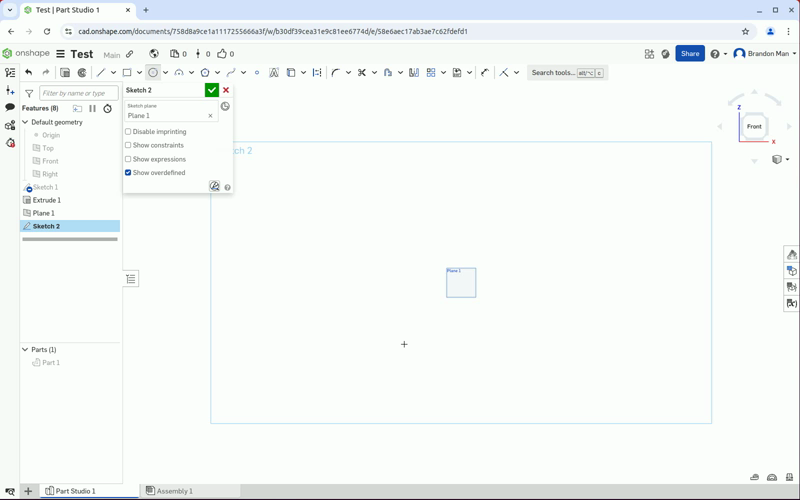
key_up(shift)
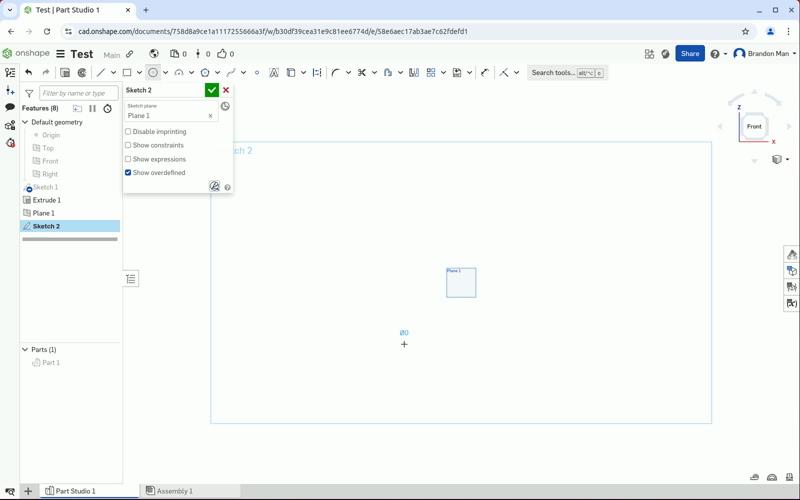
mouse_move(430, 343)
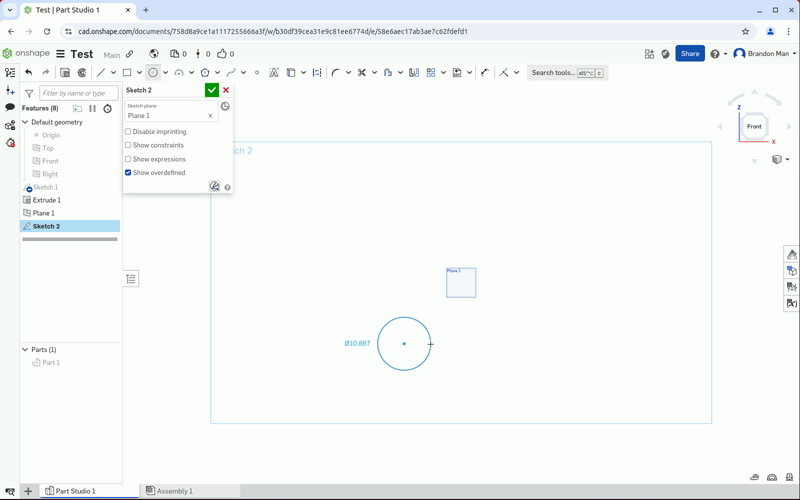
click(430, 343)
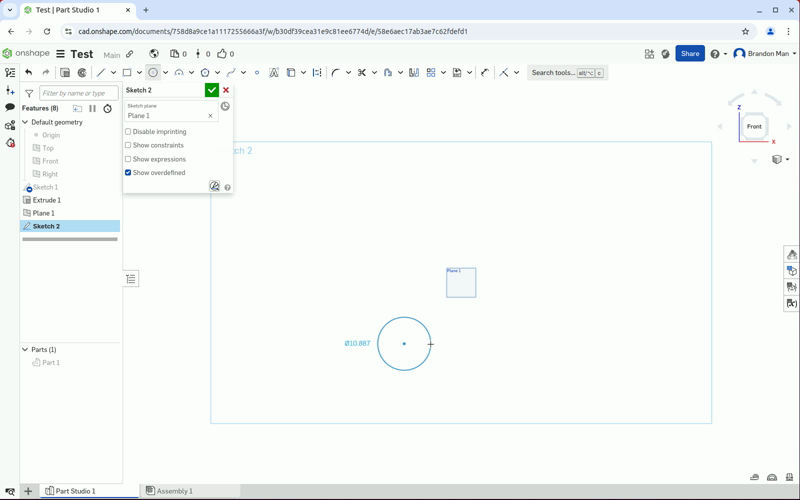
key(esc)
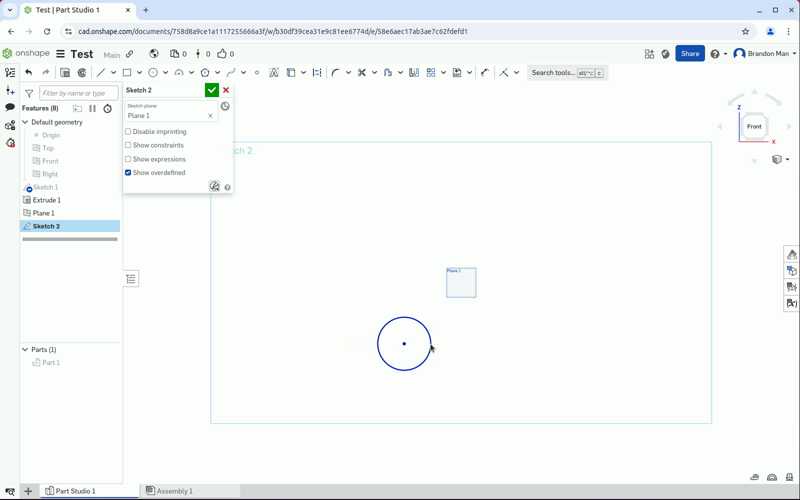
mouse_move(416, 342)
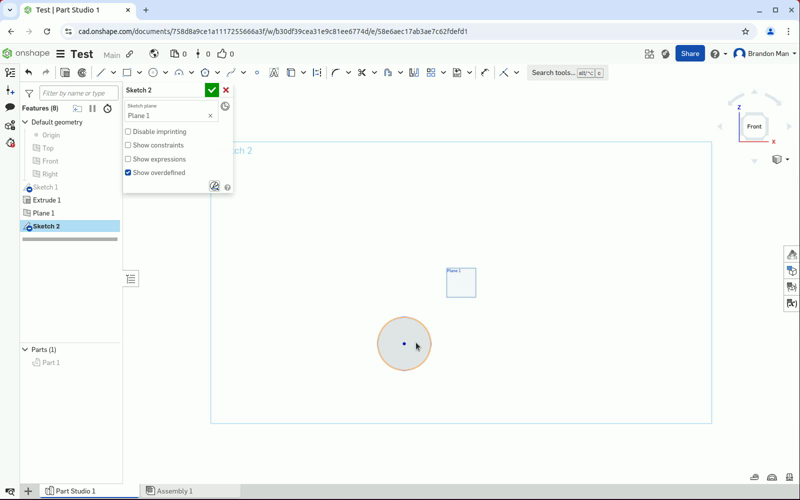
click(416, 342)
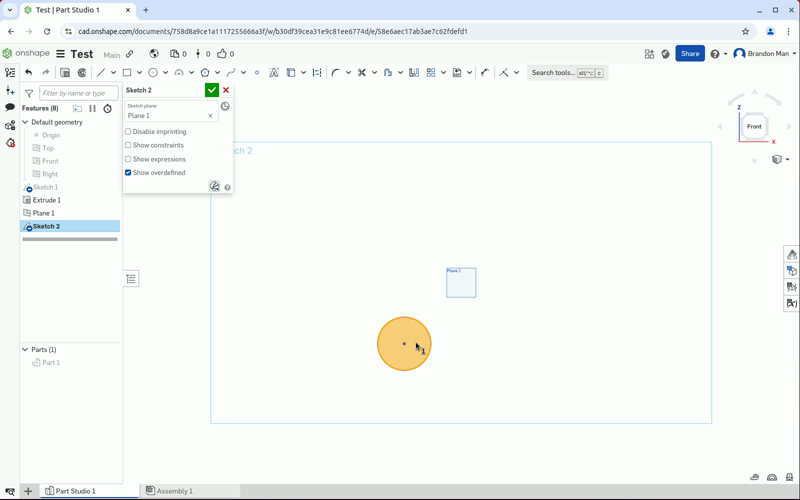
mouse_move(73, 352)
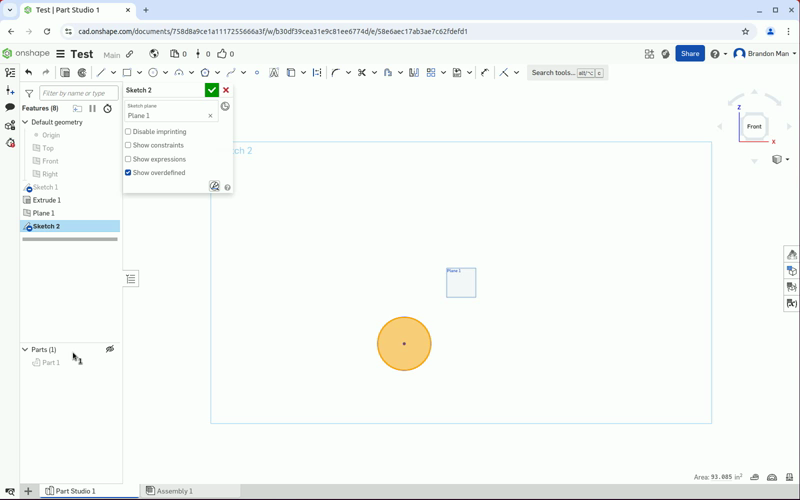
key(shift+y)
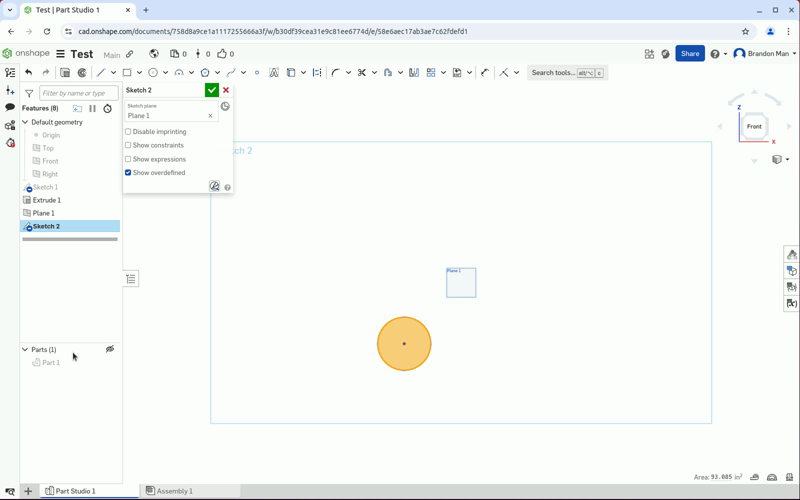
key(shift+e)
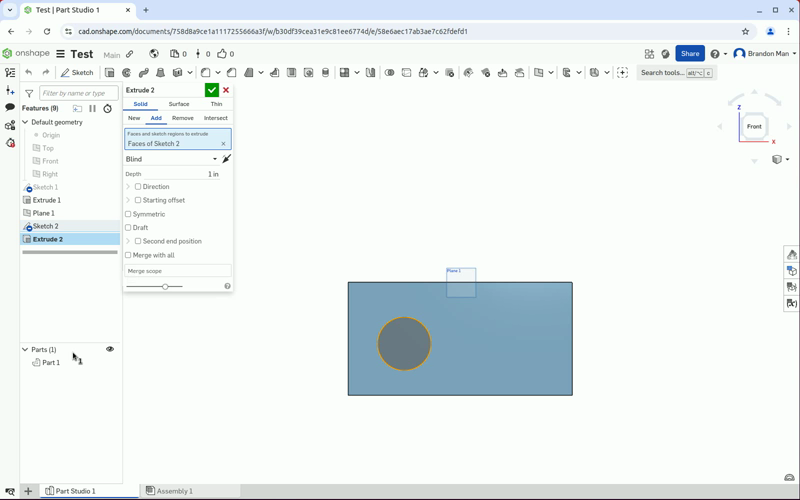
mouse_move(143, 106)
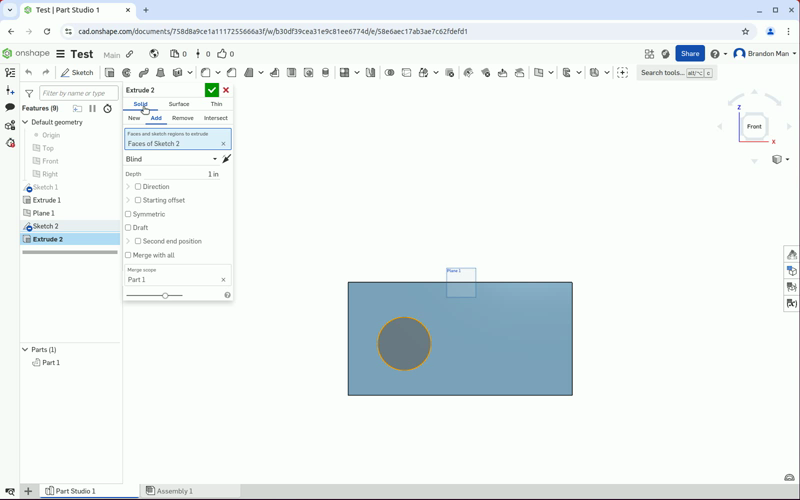
click(143, 106)
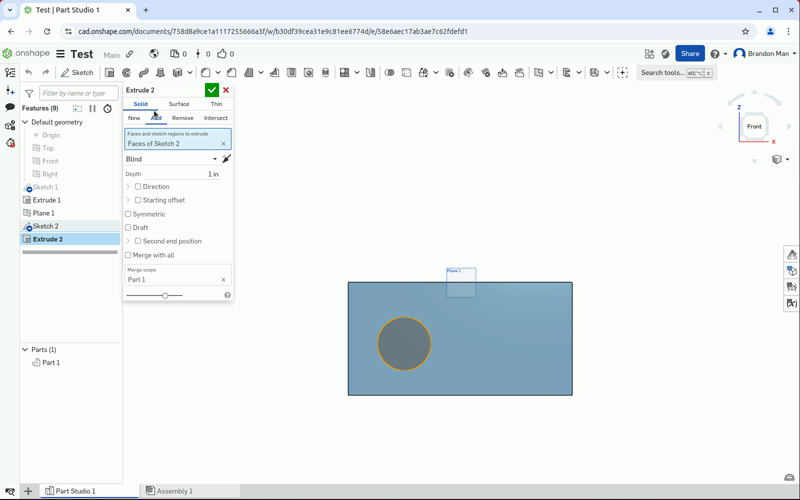
mouse_move(186, 120)
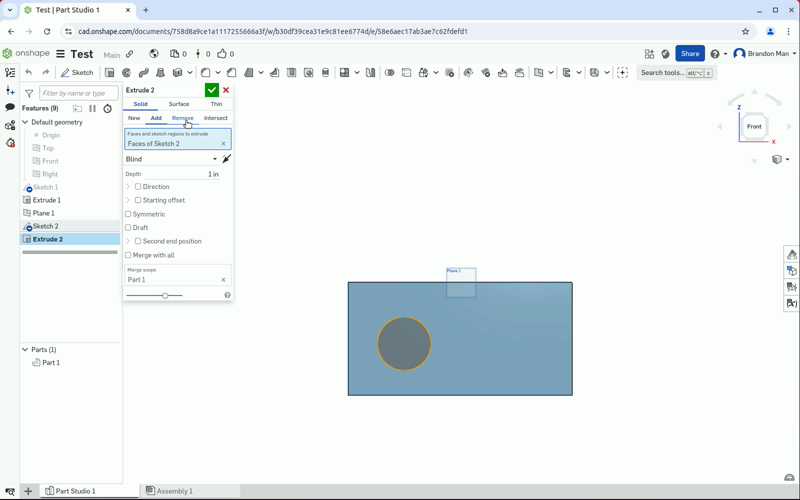
click(186, 120)
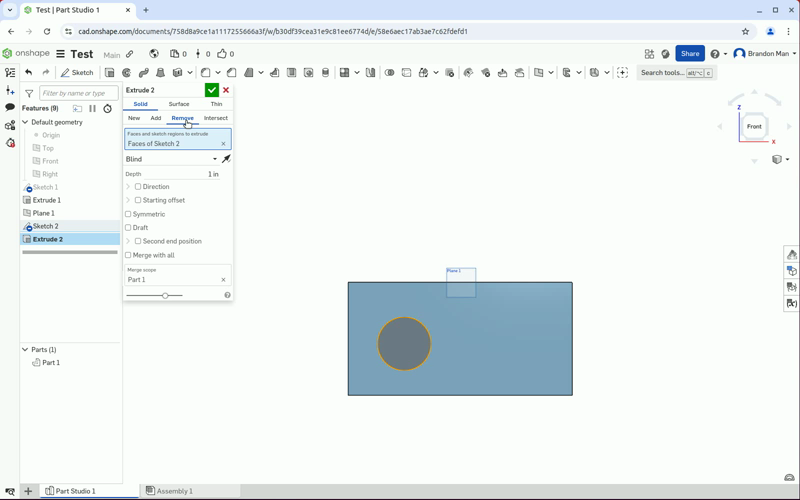
key(tab, 4)
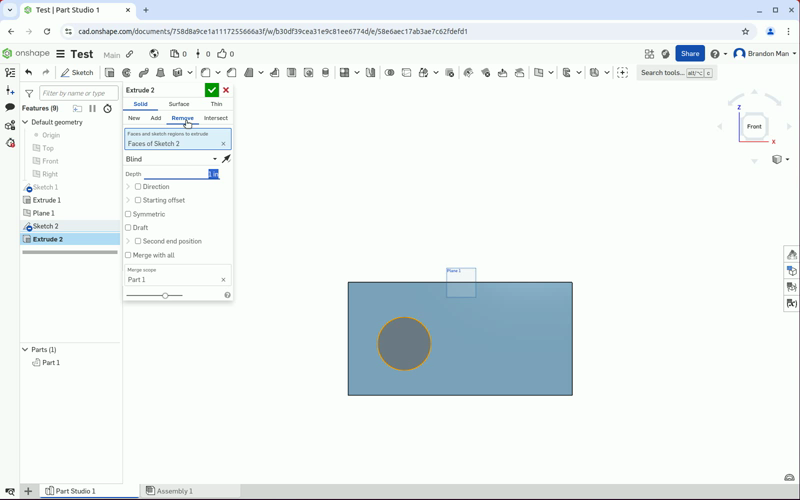
text(7.703)
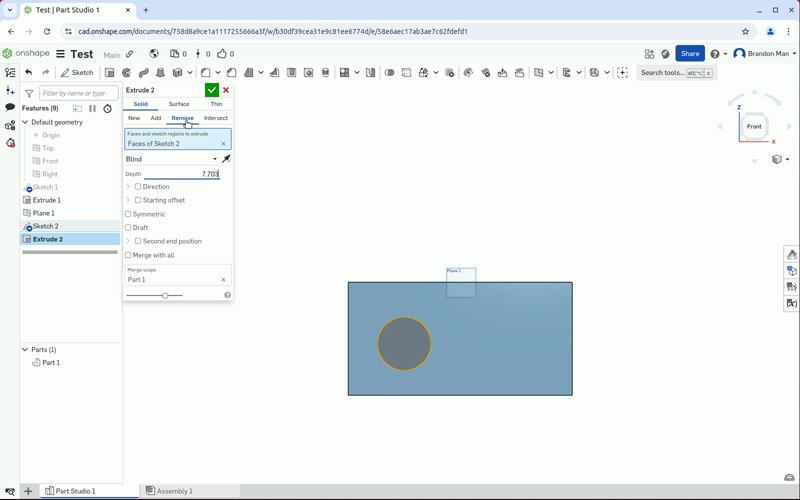
key(tab, 6)
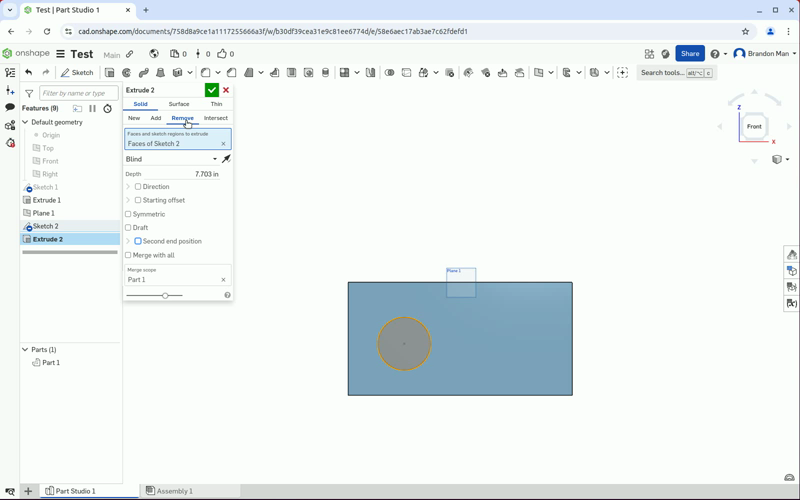
key(space)
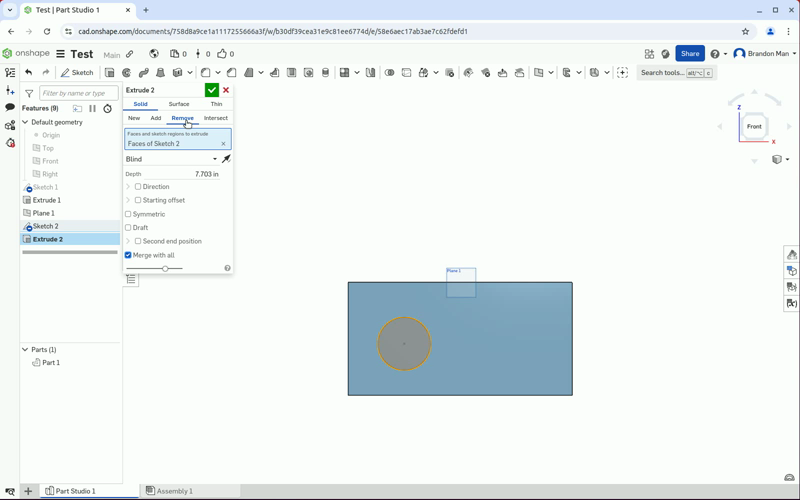
key(enter)
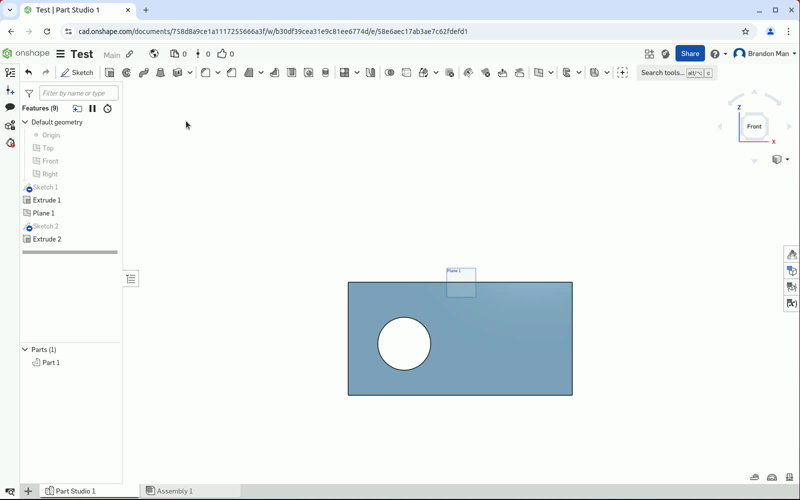
key(shift+h)
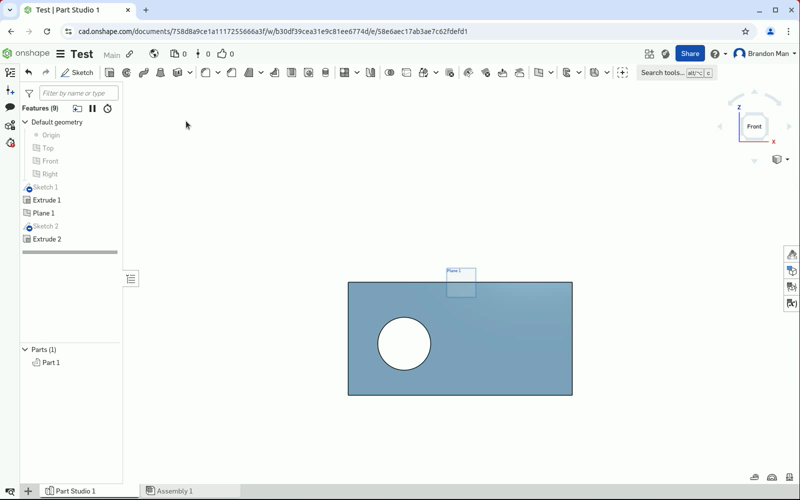
key(shift+h)
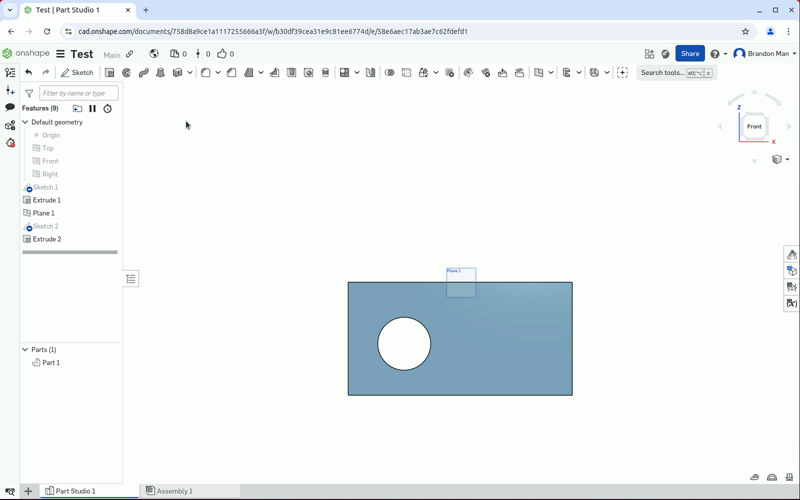
mouse_move(73, 189)
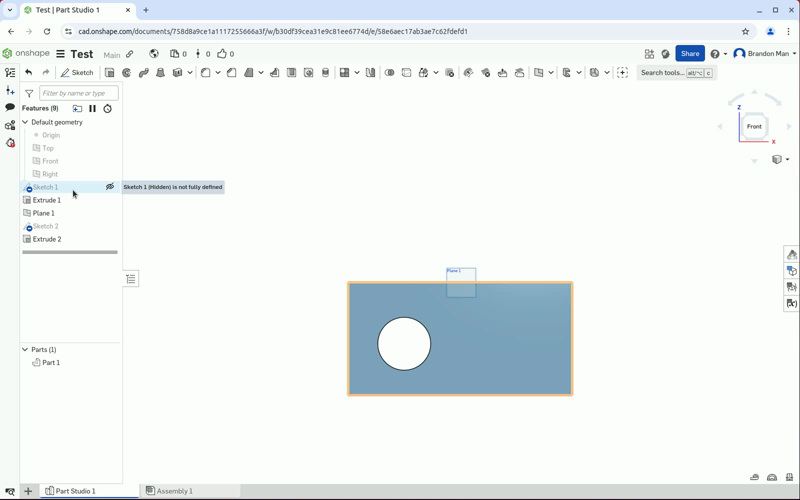
click(73, 189)
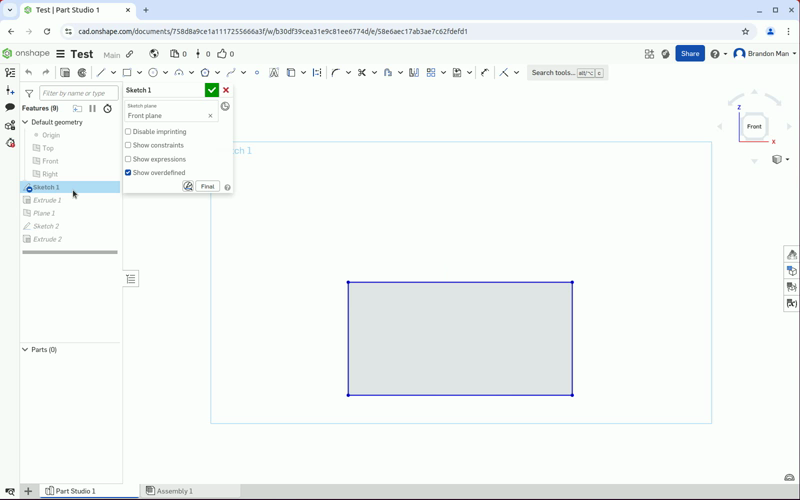
mouse_move(229, 92)
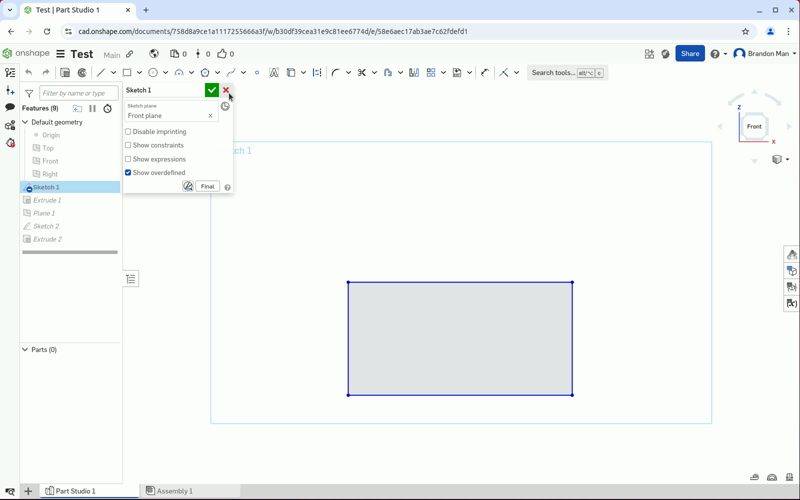
click(229, 92)
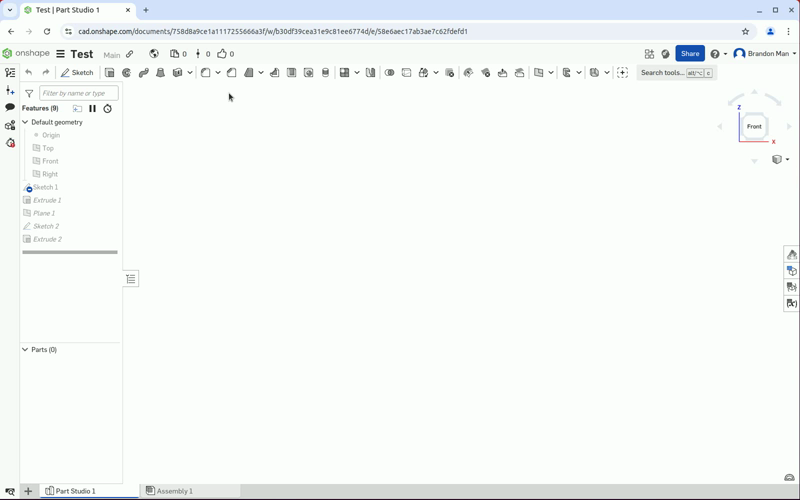
key(shift+s)
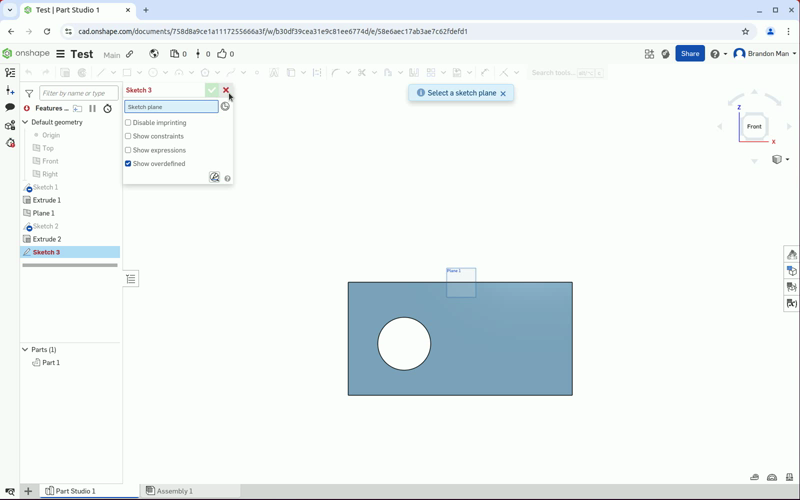
mouse_move(73, 215)
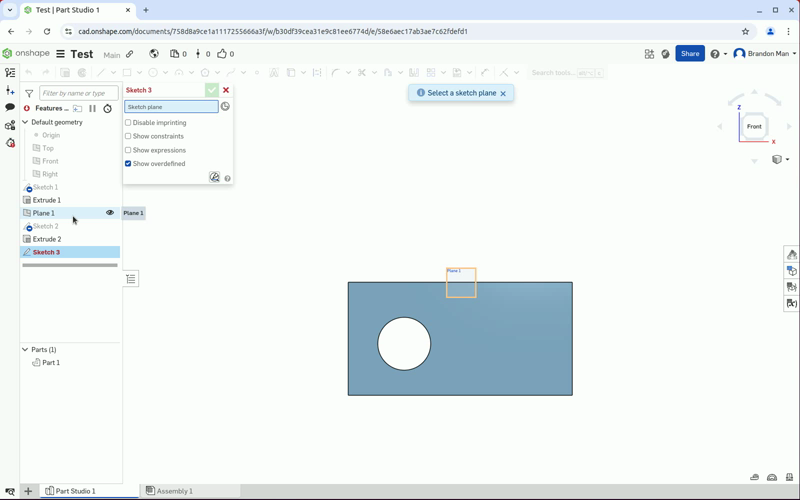
click(73, 215)
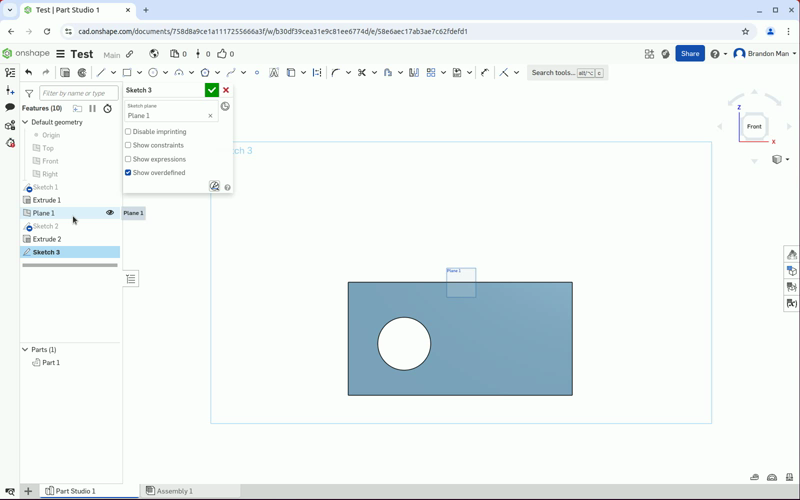
mouse_move(73, 352)
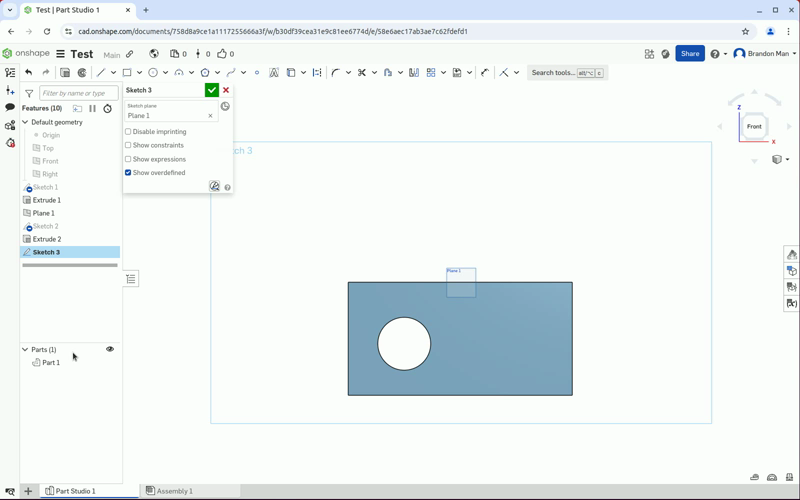
key(y)
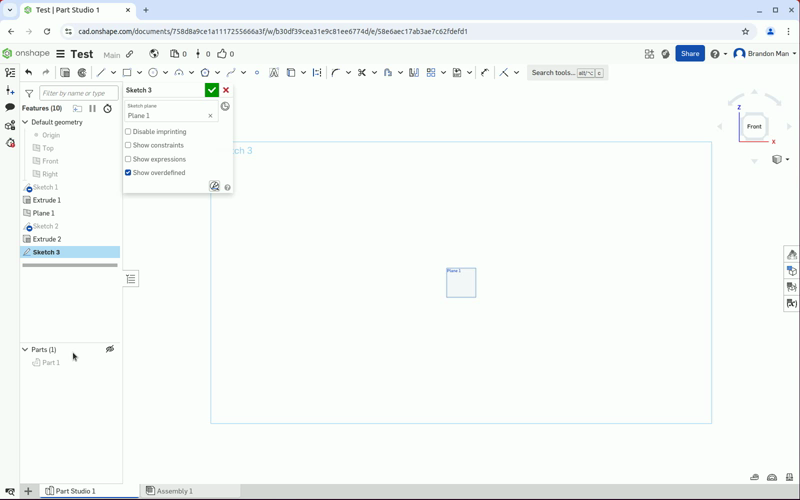
key(l)
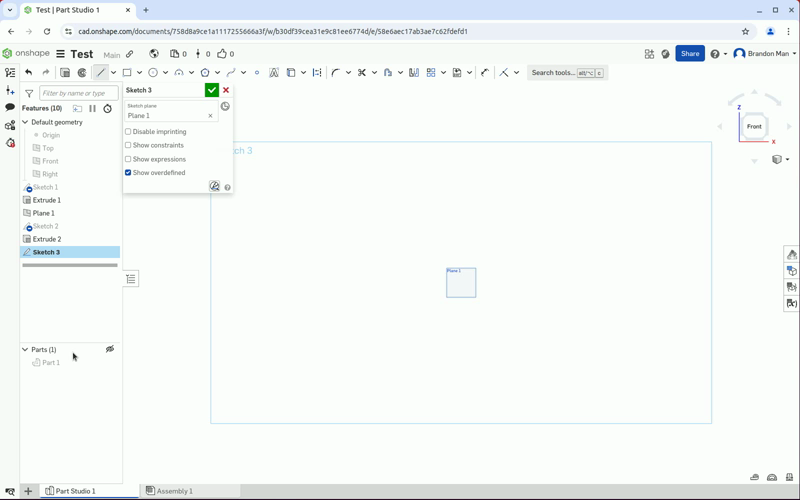
key_down(shift)
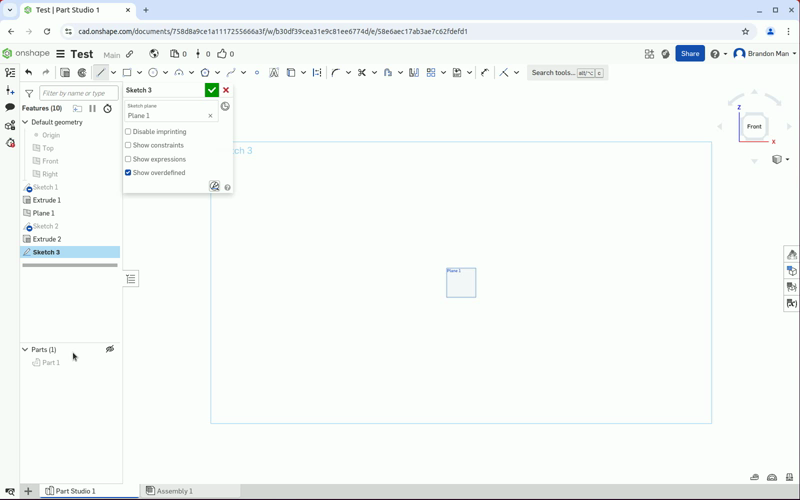
mouse_move(502, 367)
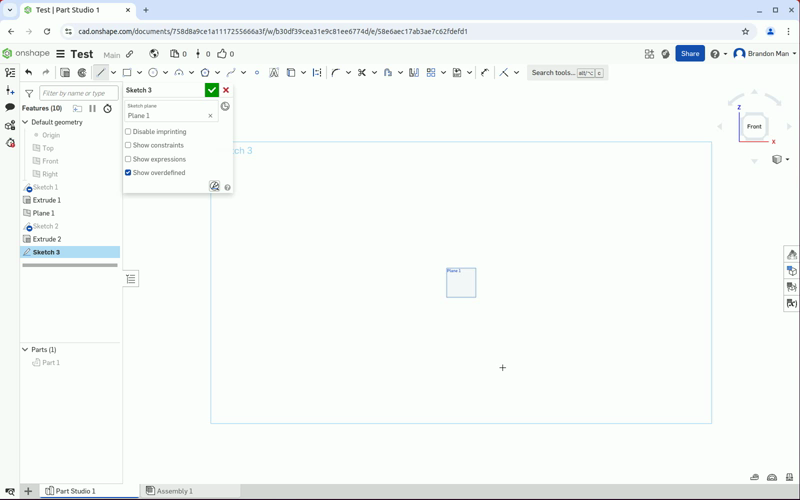
click(502, 367)
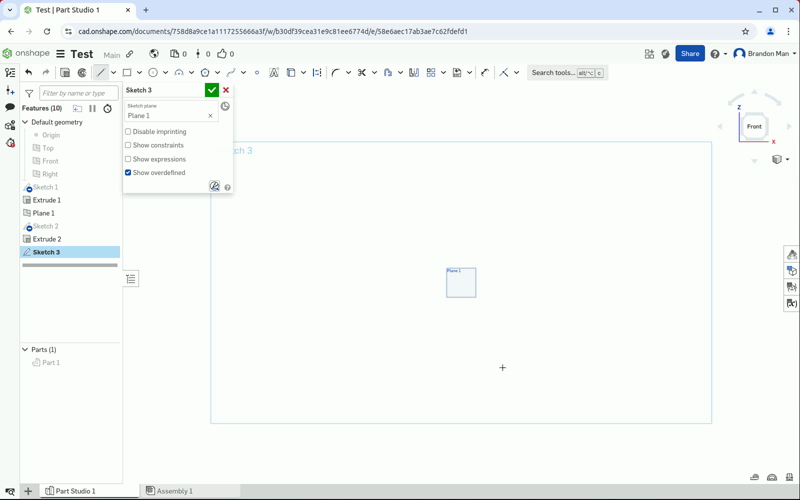
key_up(shift)
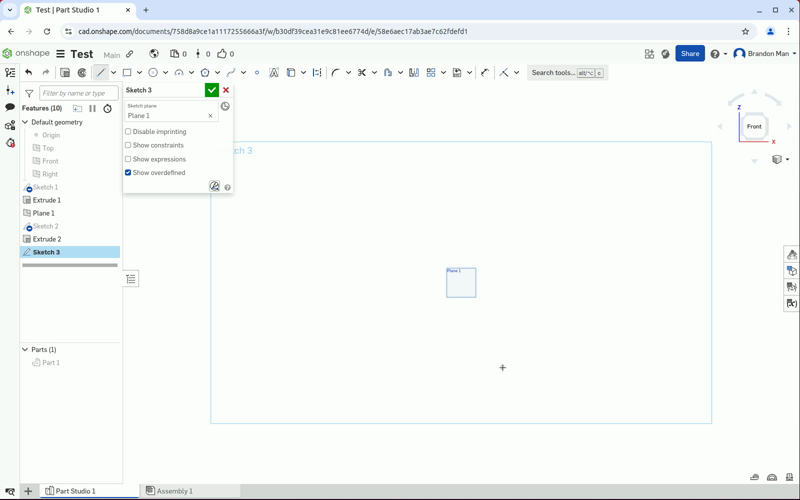
key_down(shift)
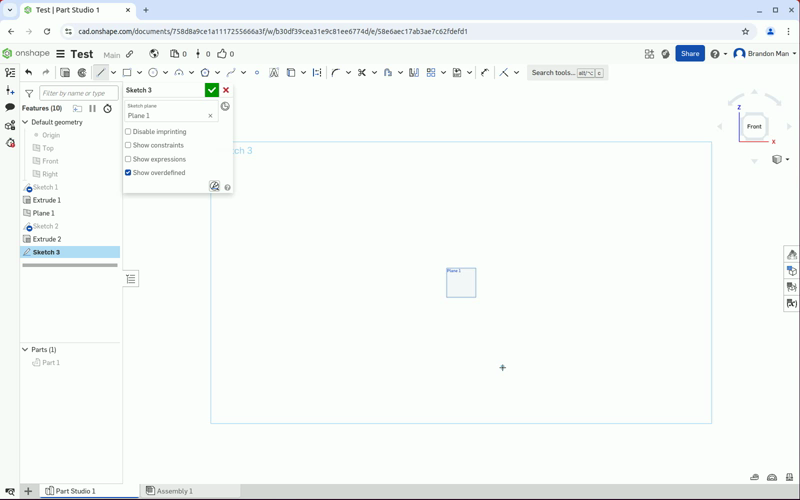
mouse_move(532, 367)
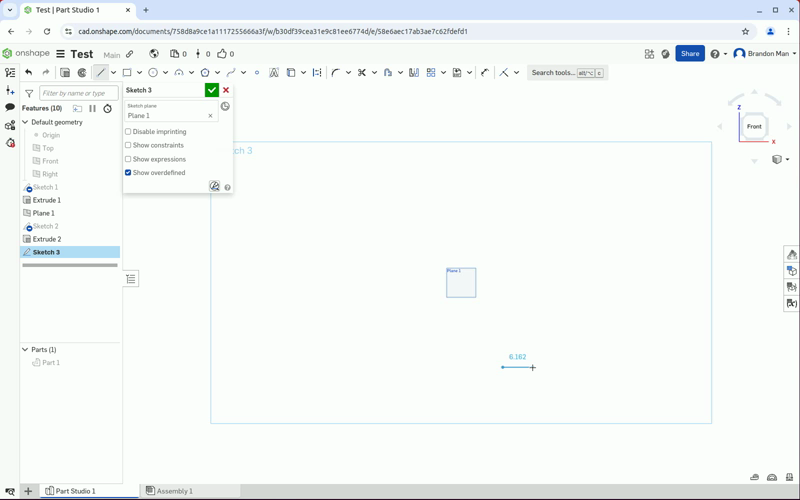
mouse_move(541, 367)
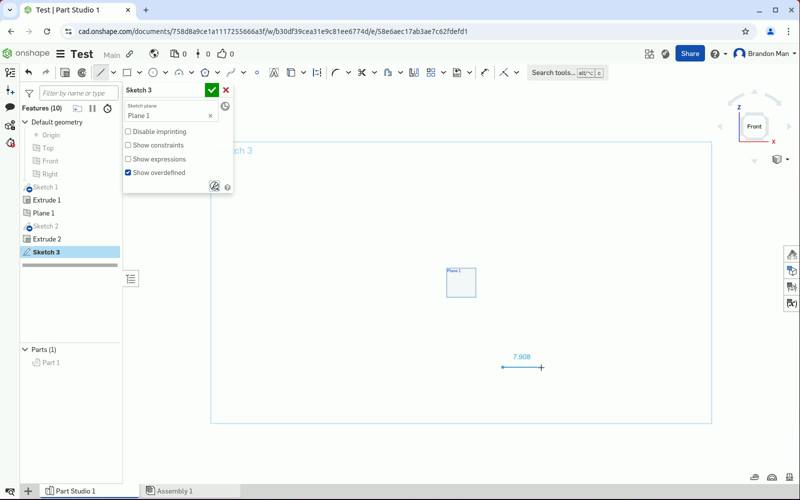
click(541, 367)
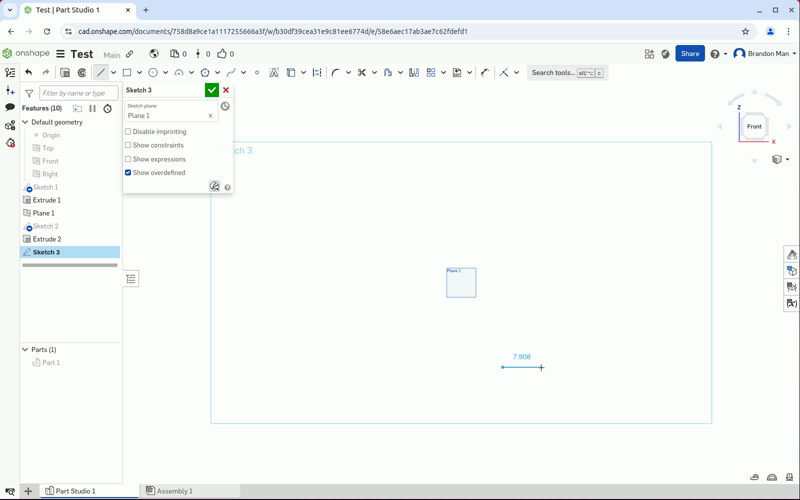
key_up(shift)
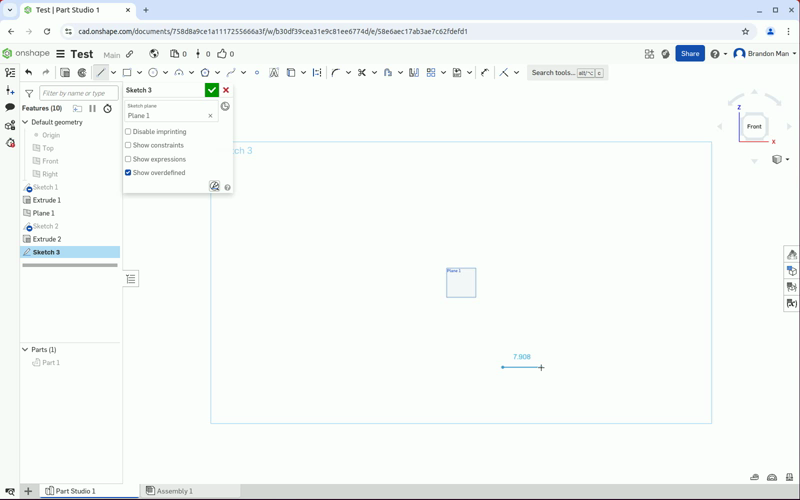
key_down(shift)
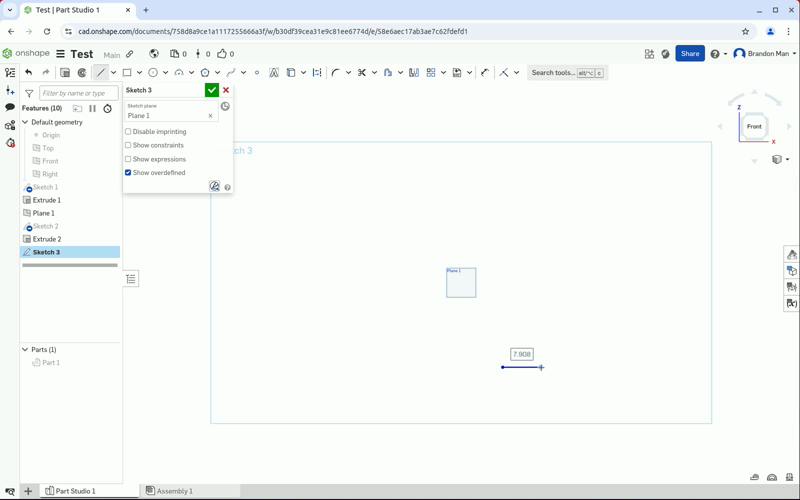
mouse_move(571, 367)
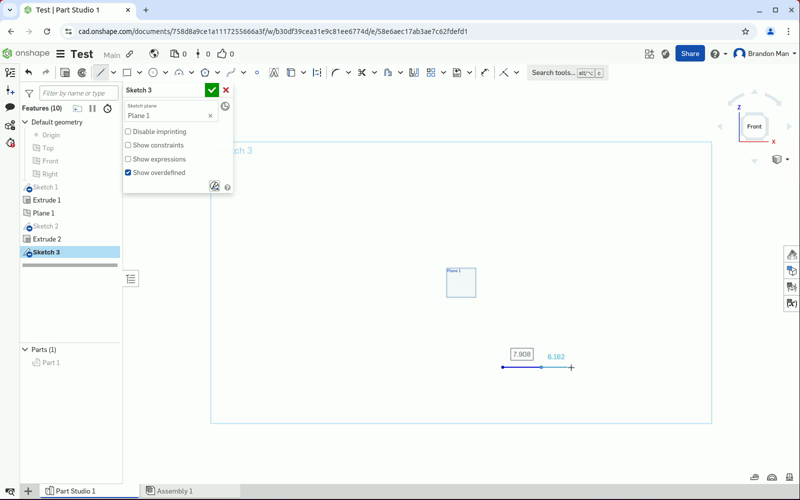
mouse_move(541, 328)
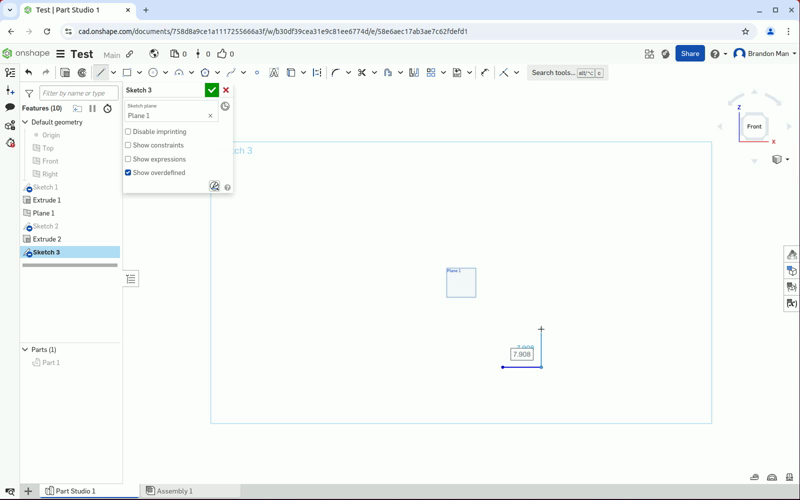
click(541, 328)
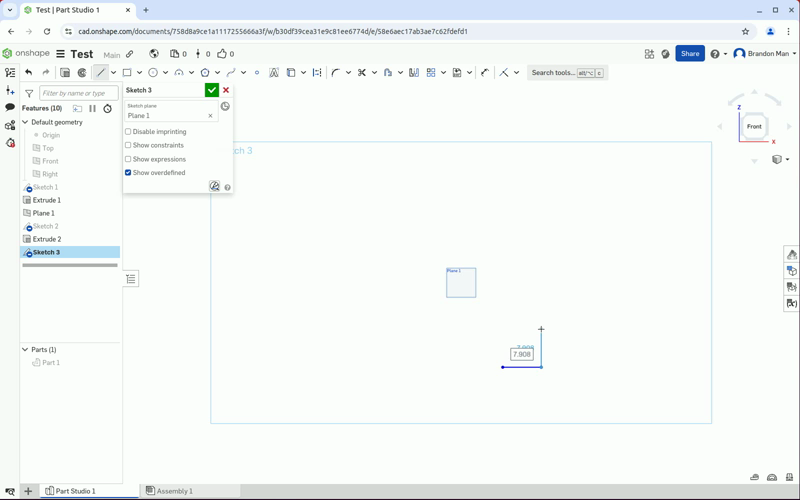
key_up(shift)
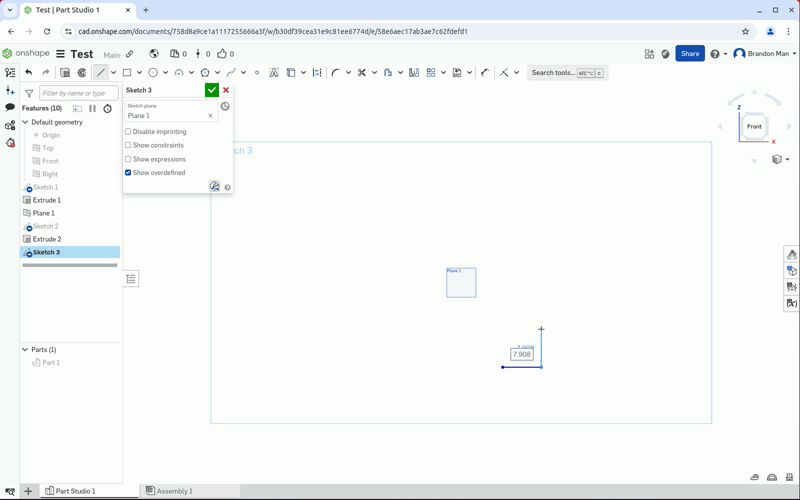
key_down(shift)
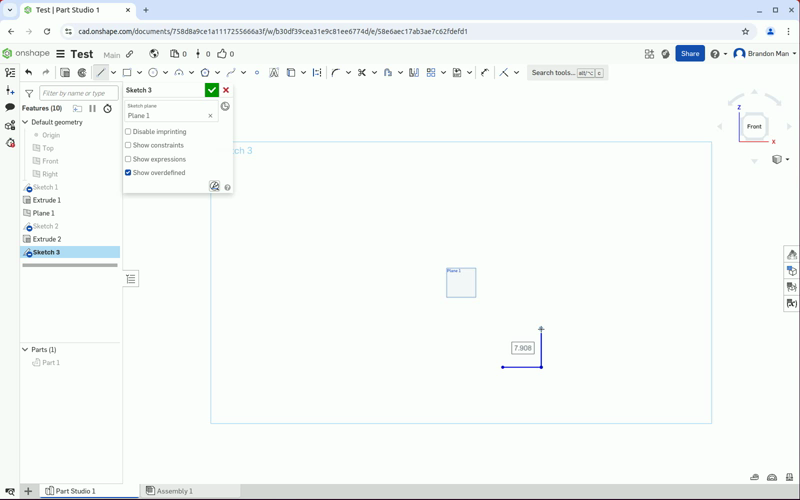
mouse_move(571, 328)
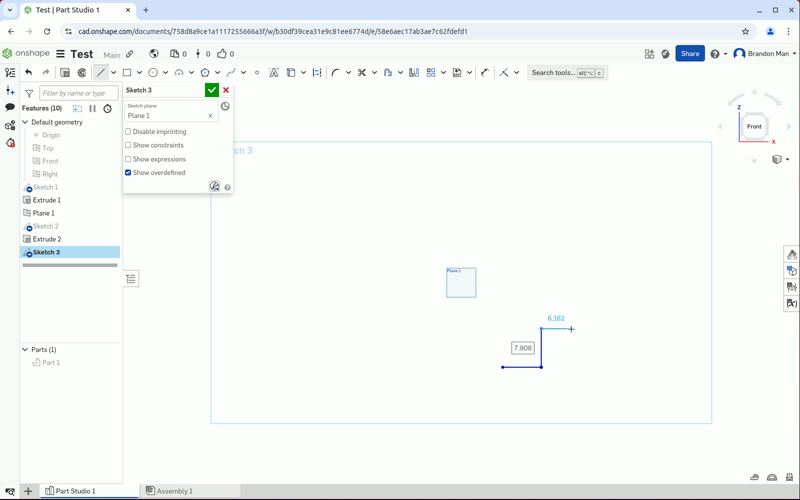
mouse_move(502, 328)
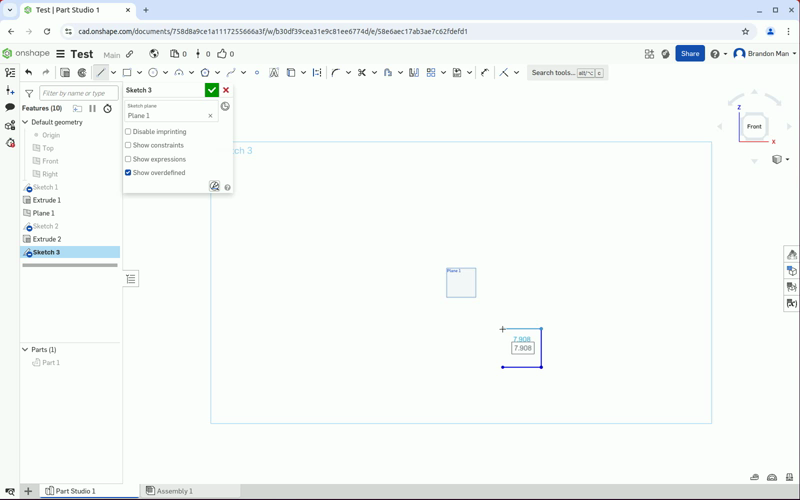
click(502, 328)
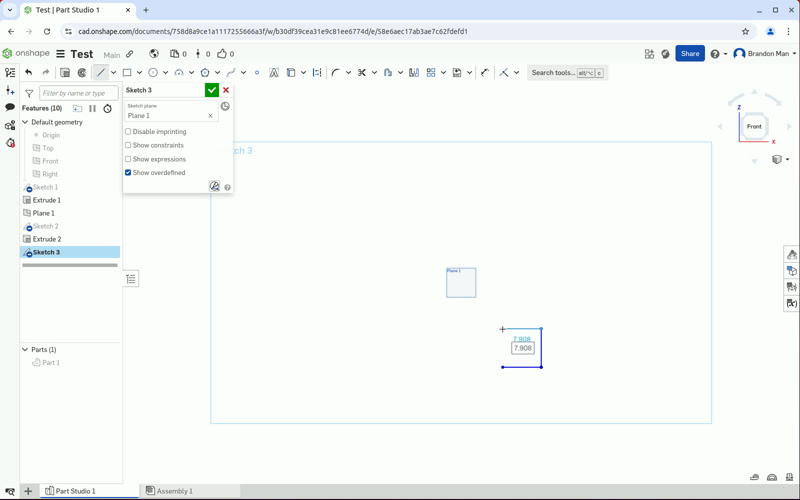
key_up(shift)
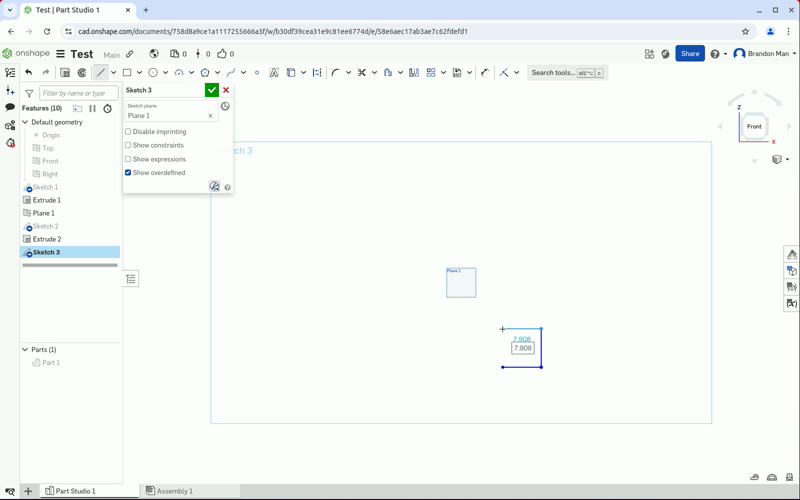
mouse_move(532, 328)
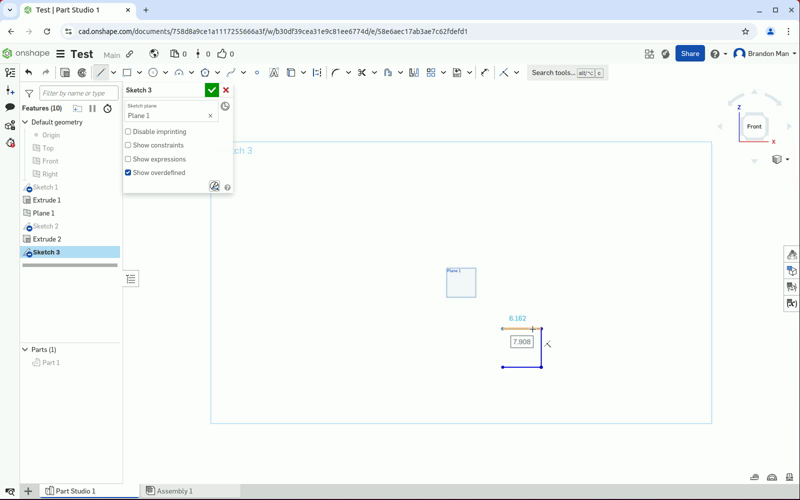
key_down(shift)
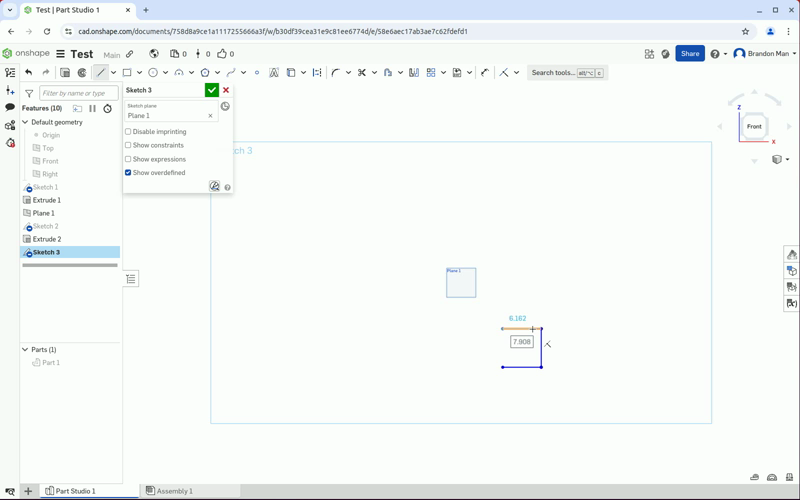
mouse_move(502, 367)
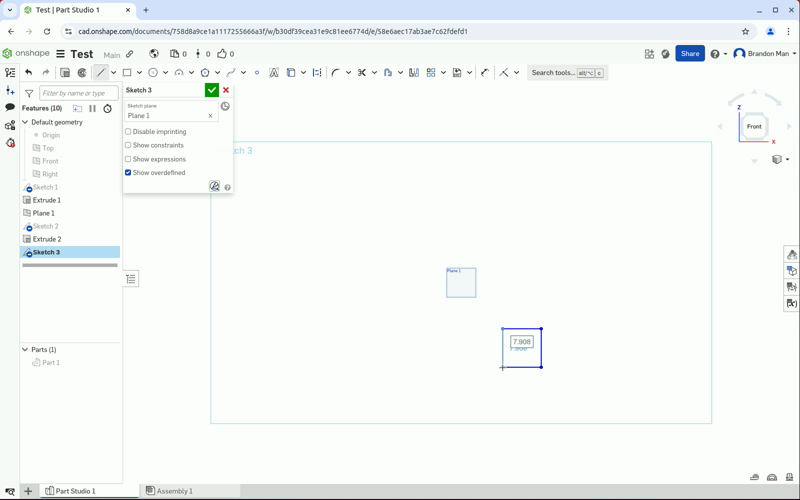
key_up(shift)
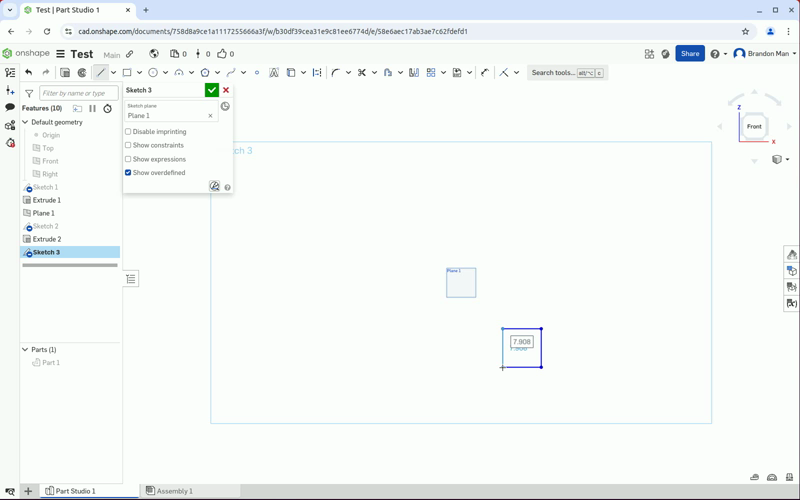
click(502, 367)
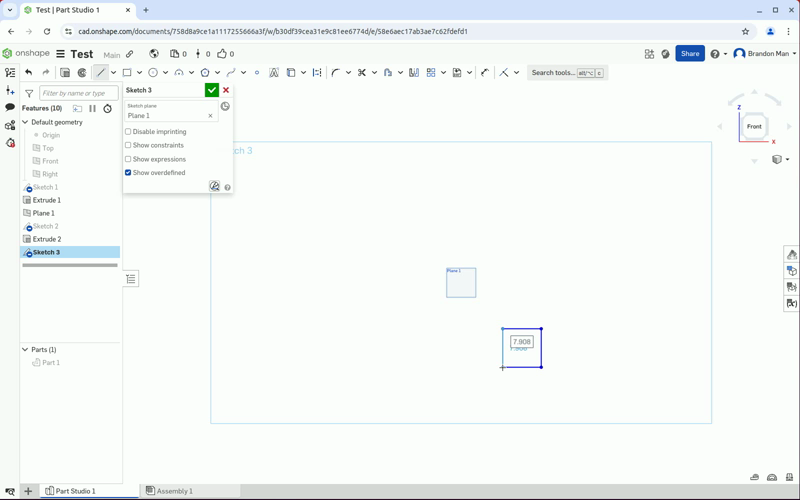
key(esc)
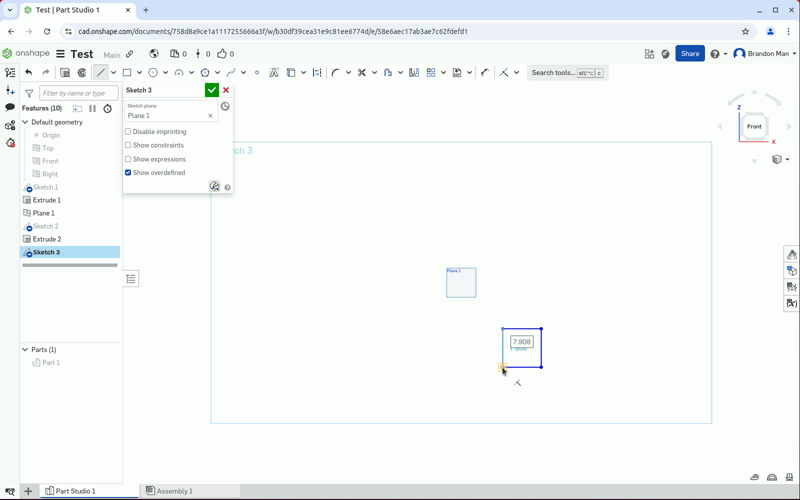
mouse_move(512, 364)
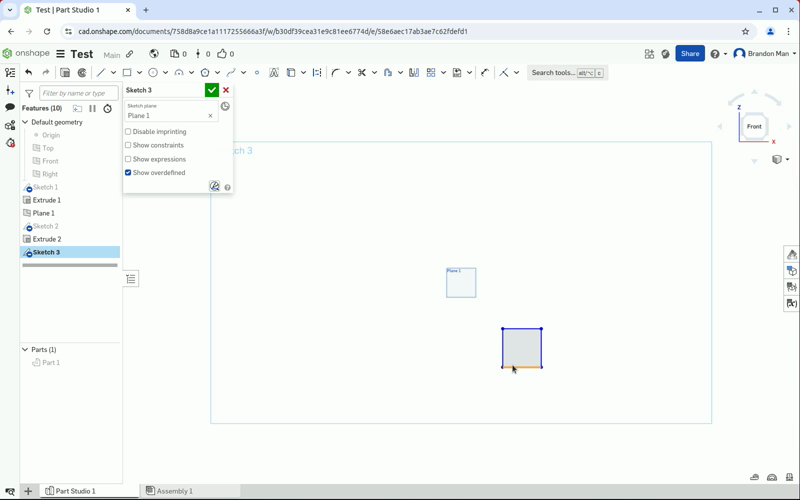
scroll(6)
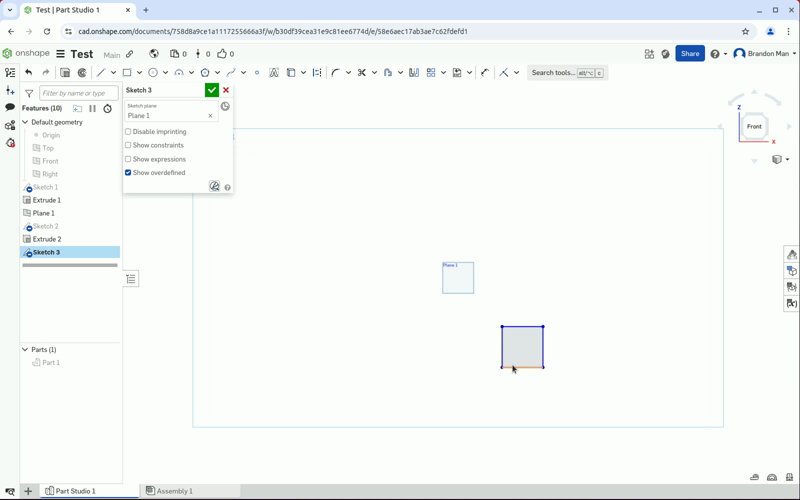
scroll(6)
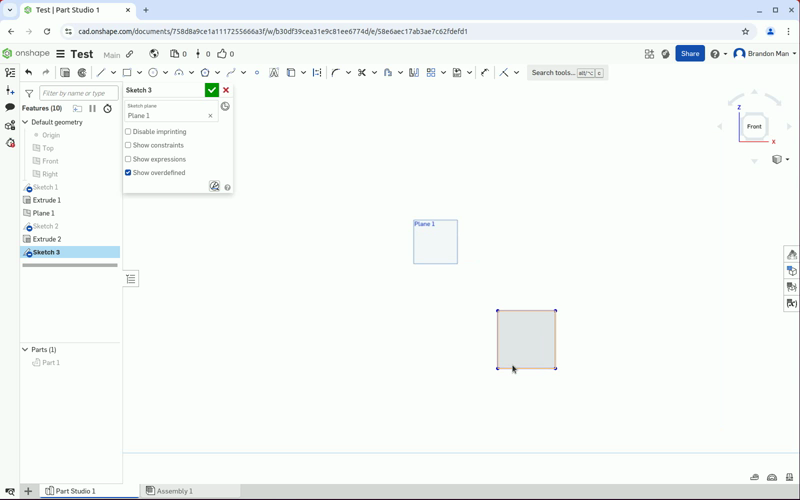
scroll(6)
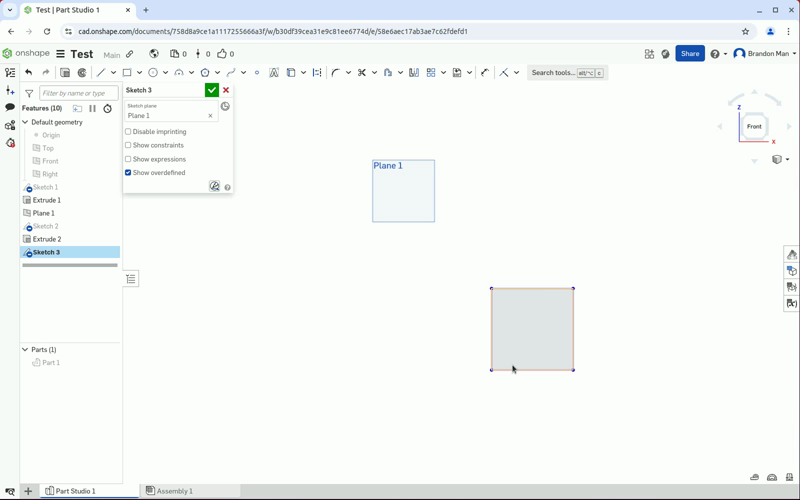
scroll(6)
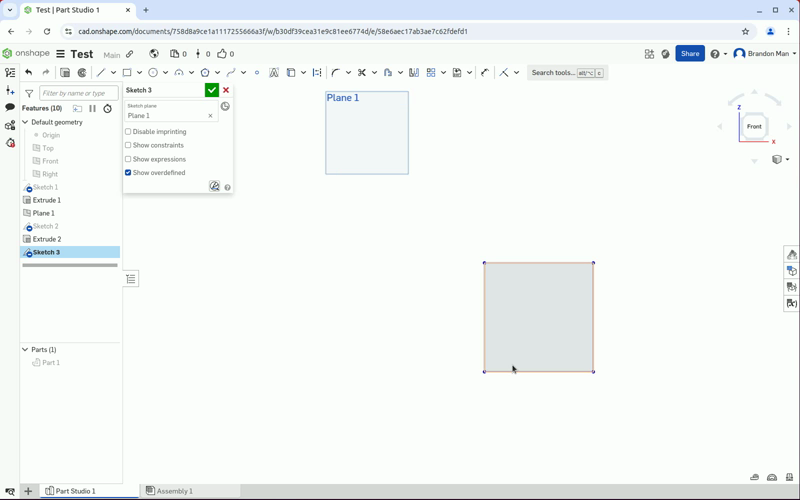
scroll(6)
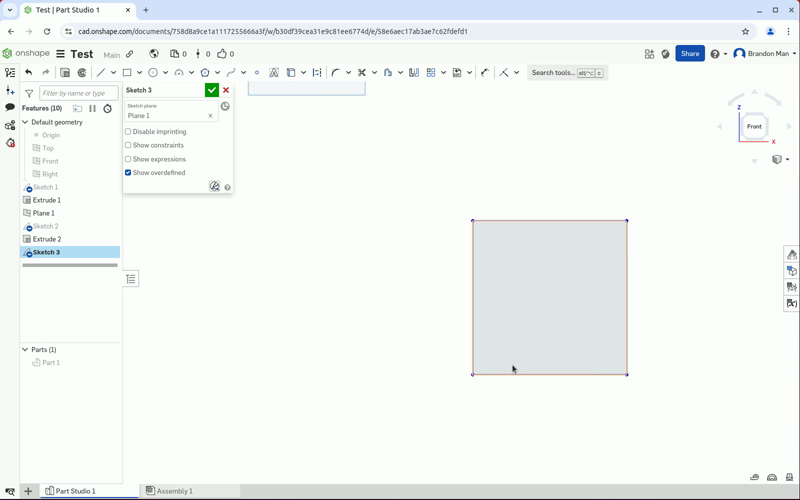
scroll(6)
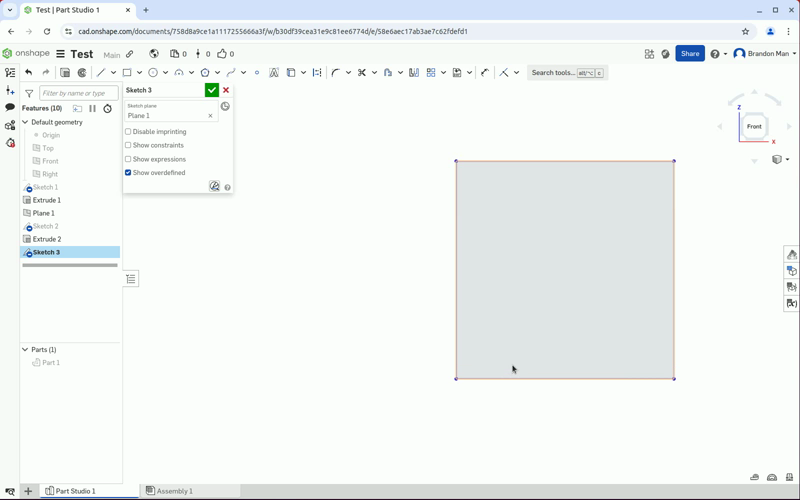
scroll(6)
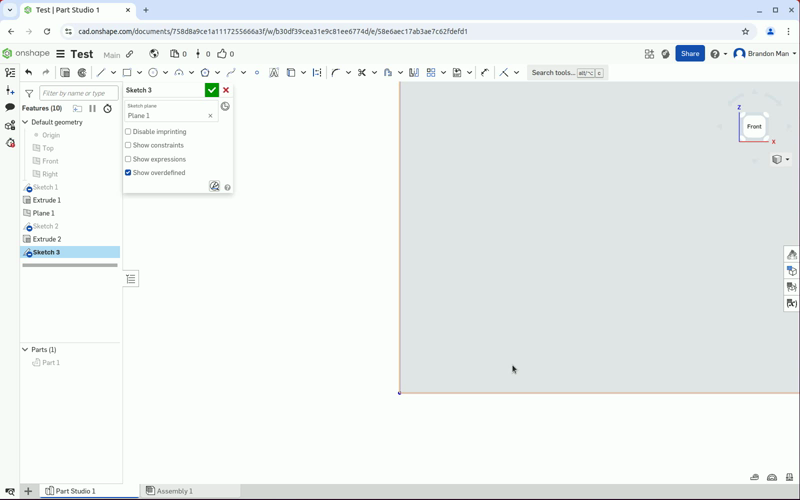
click(512, 364)
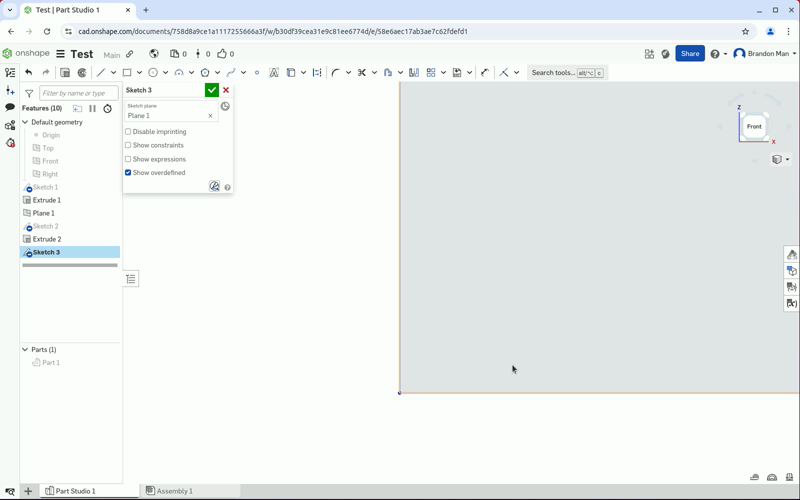
scroll(-6)
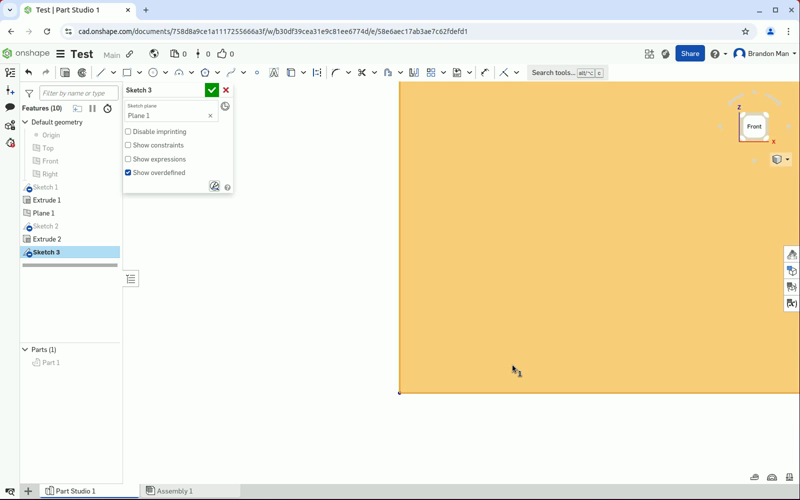
scroll(-6)
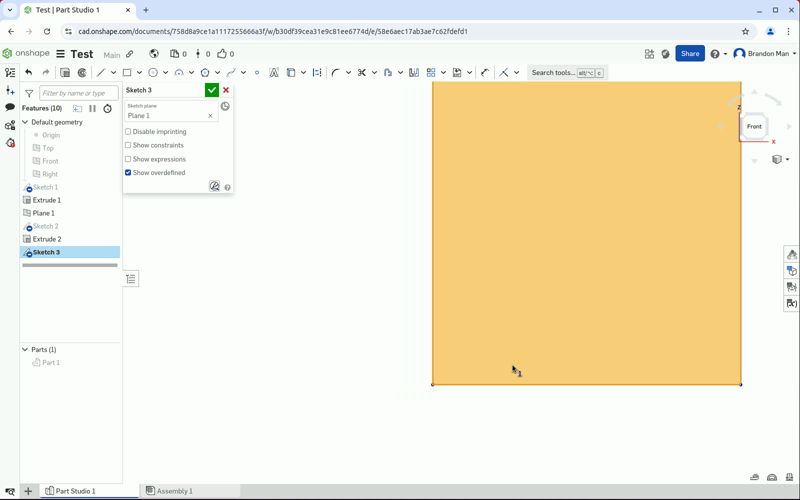
scroll(-6)
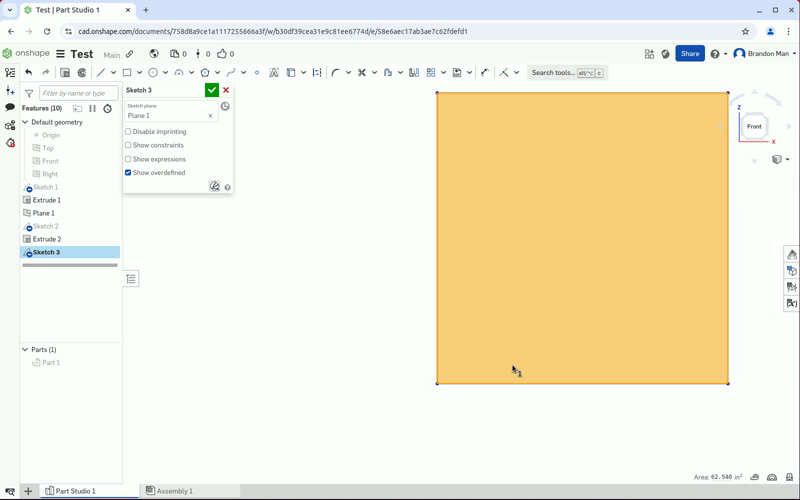
scroll(-6)
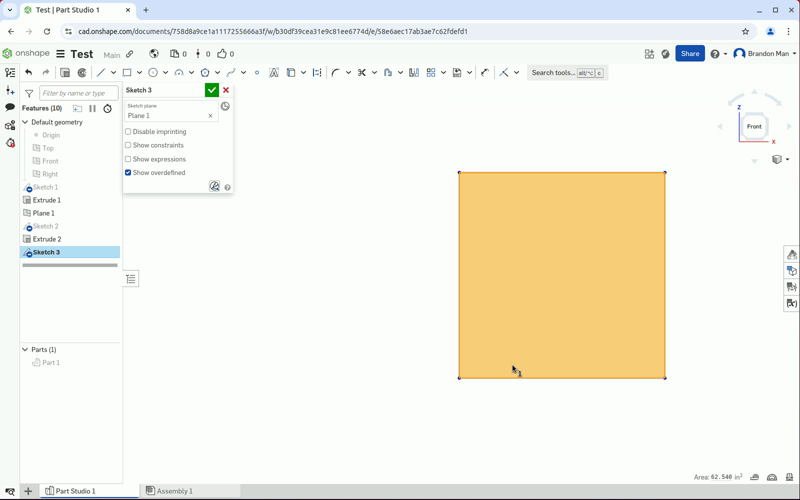
scroll(-6)
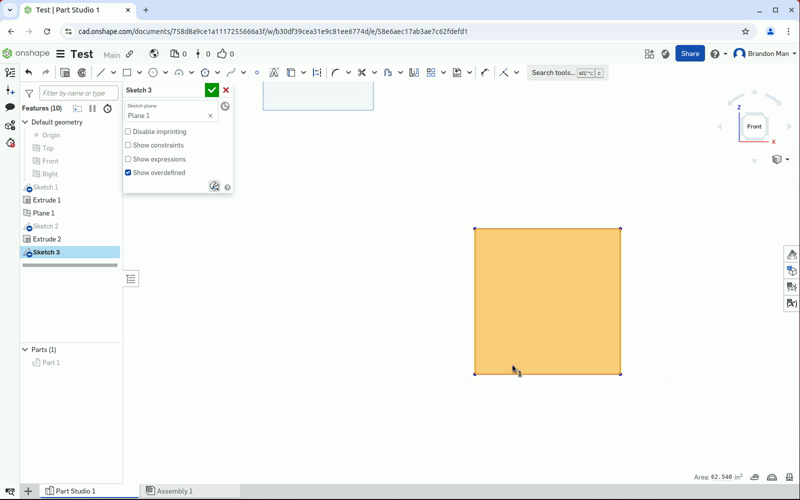
scroll(-6)
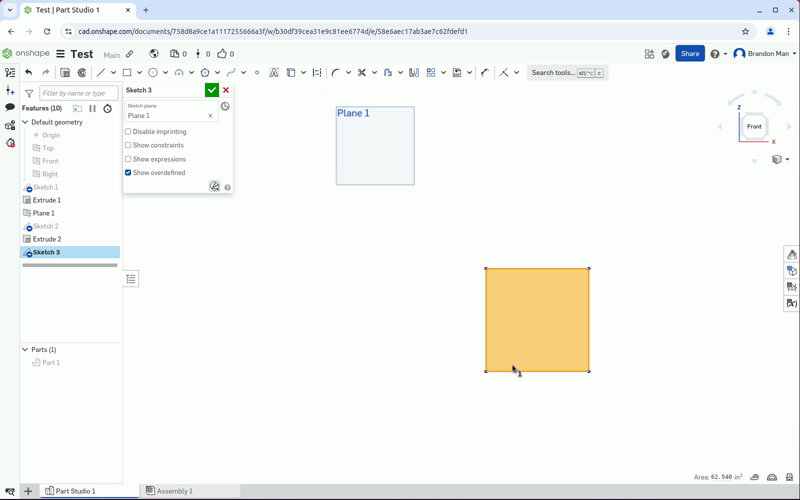
scroll(-6)
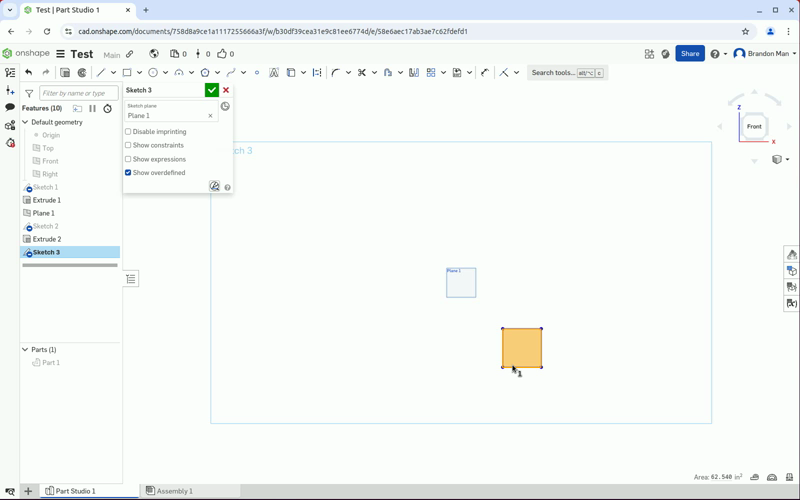
mouse_move(73, 352)
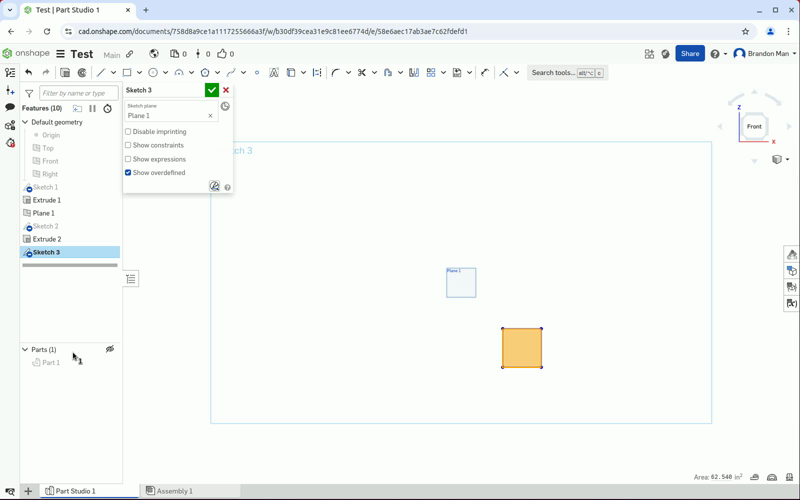
key(shift+y)
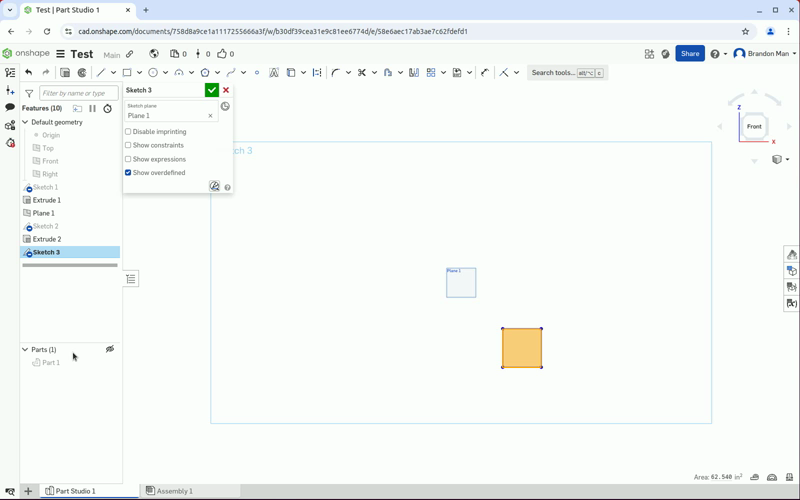
key(shift+e)
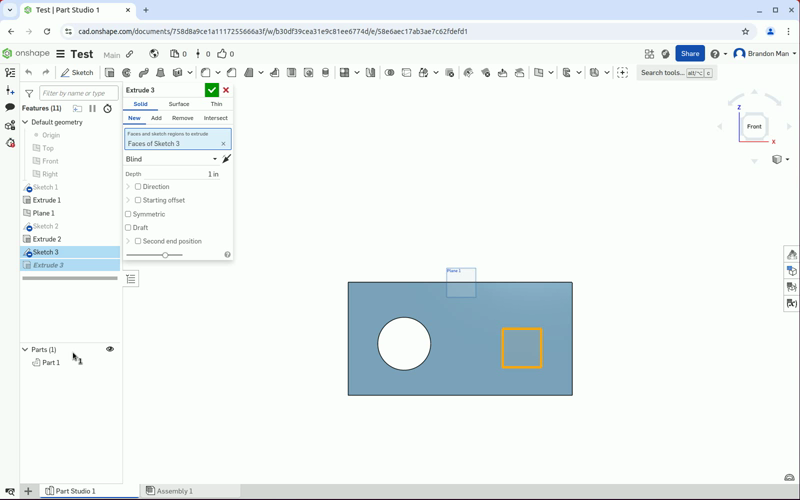
mouse_move(143, 106)
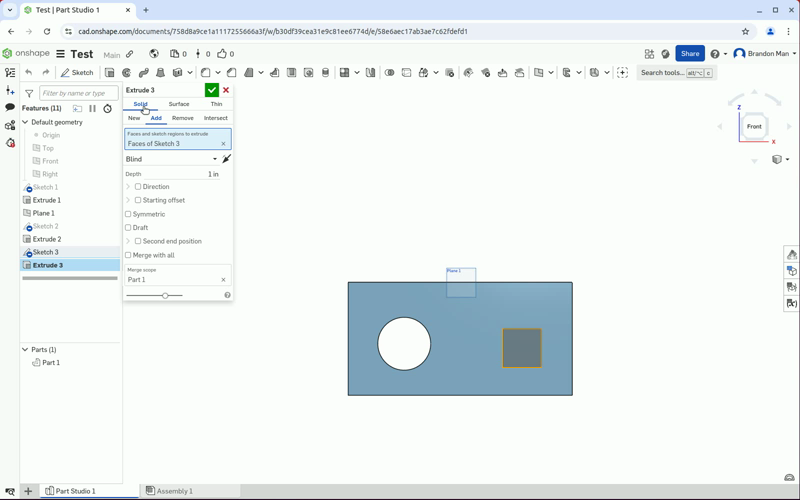
click(143, 106)
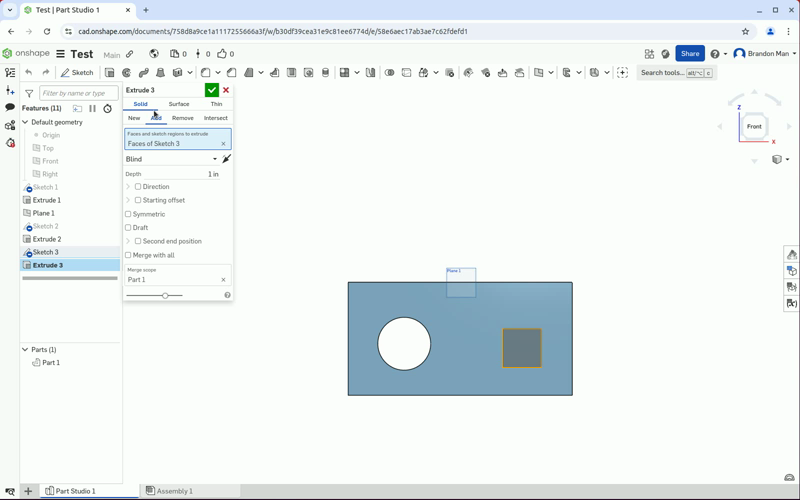
mouse_move(186, 120)
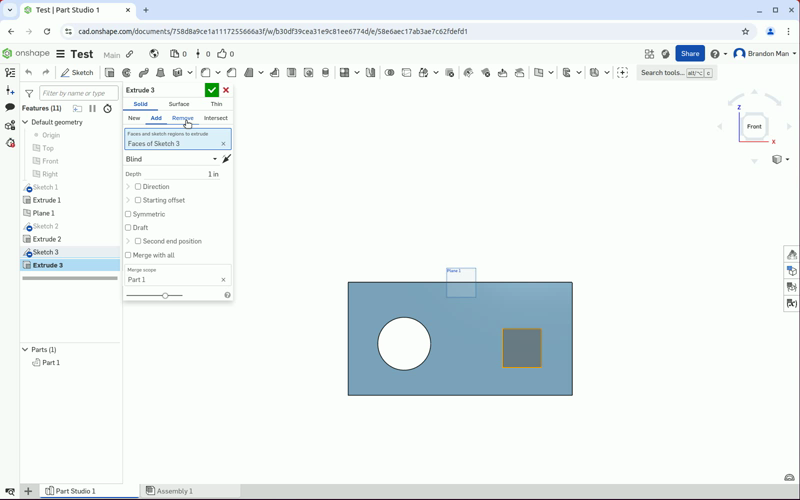
click(186, 120)
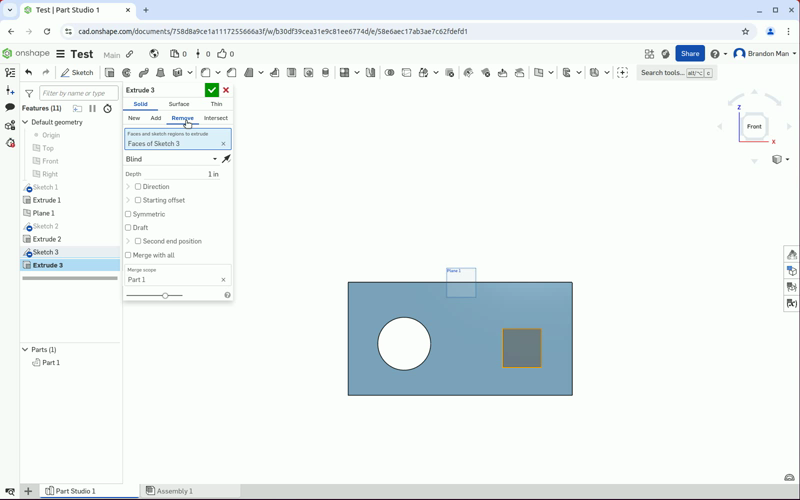
key(tab, 4)
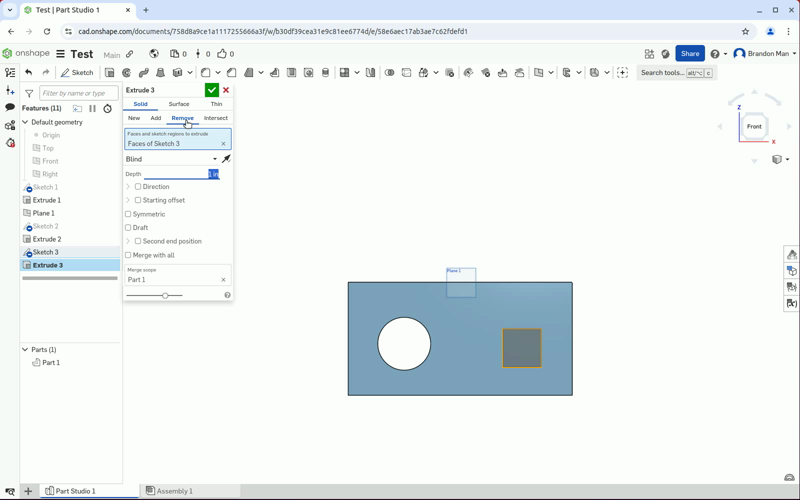
text(7.703)
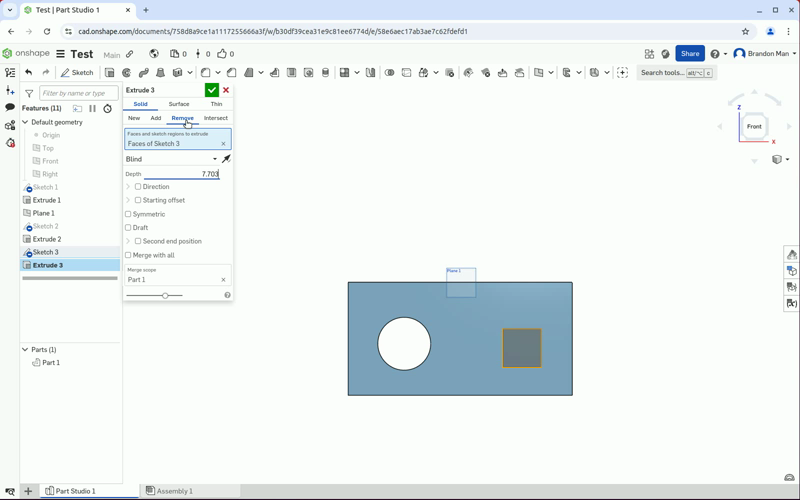
key(tab, 6)
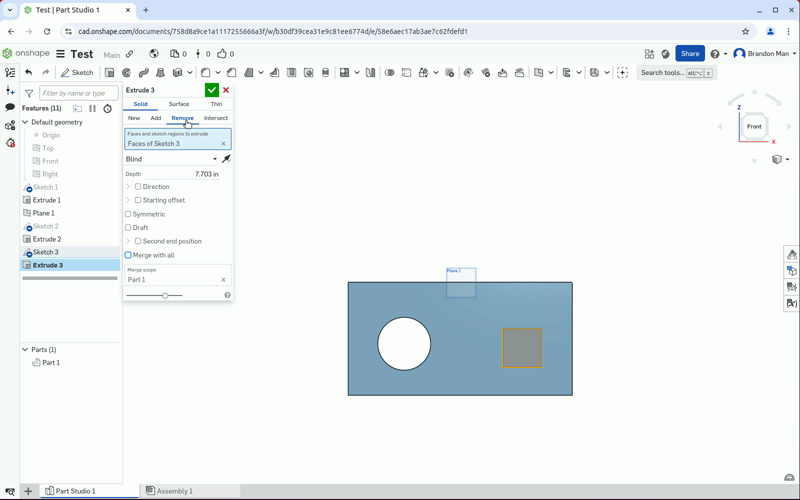
key(space)
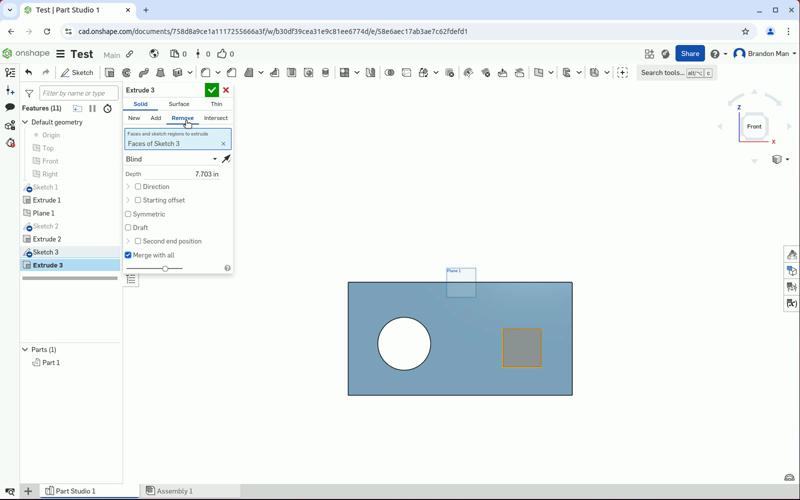
key(enter)
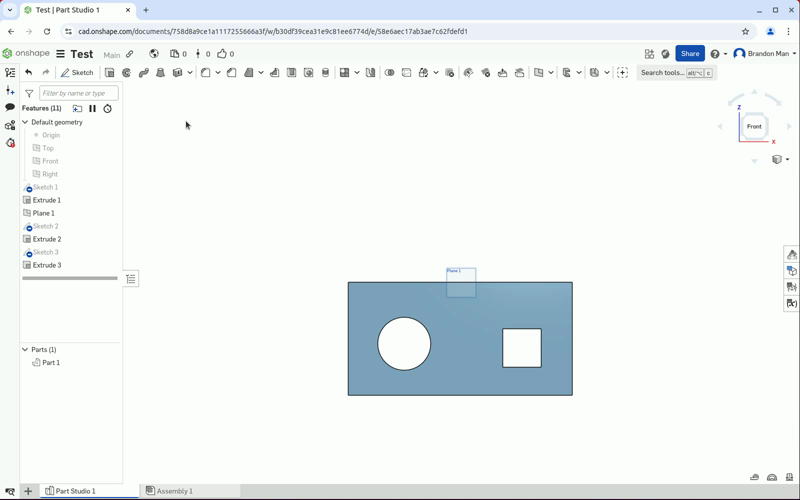
key(shift+h)
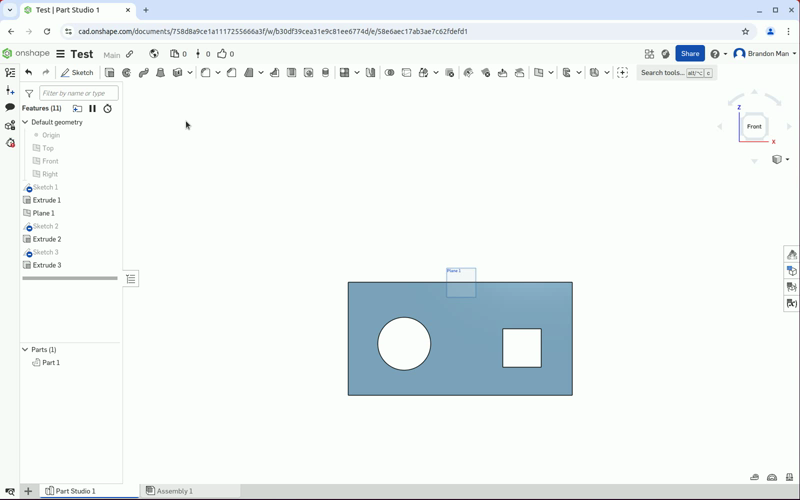
key(shift+h)
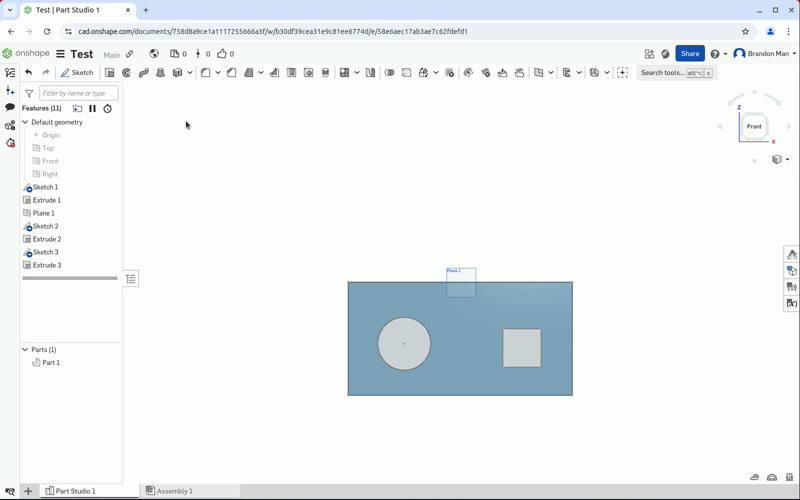
key(shift+7)
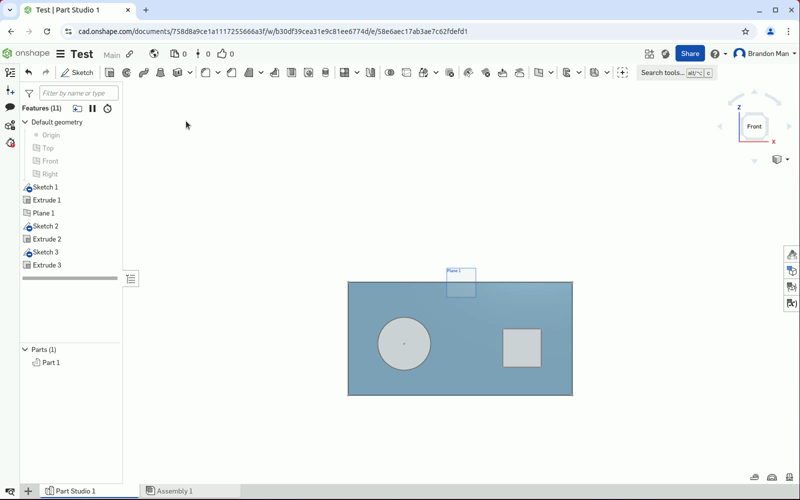
key(left, 2)
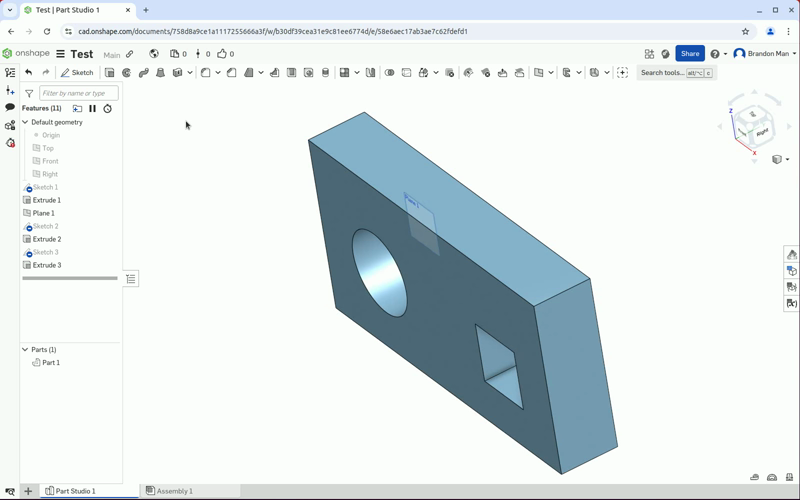
key(down, 2)
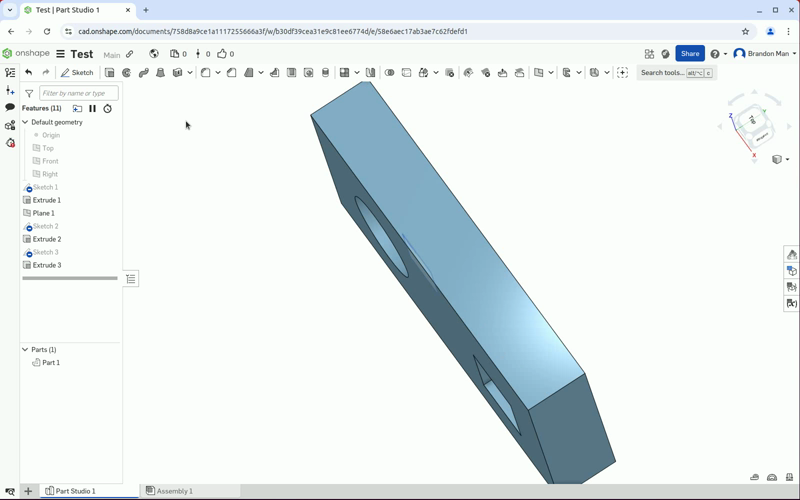
key(up, 2)
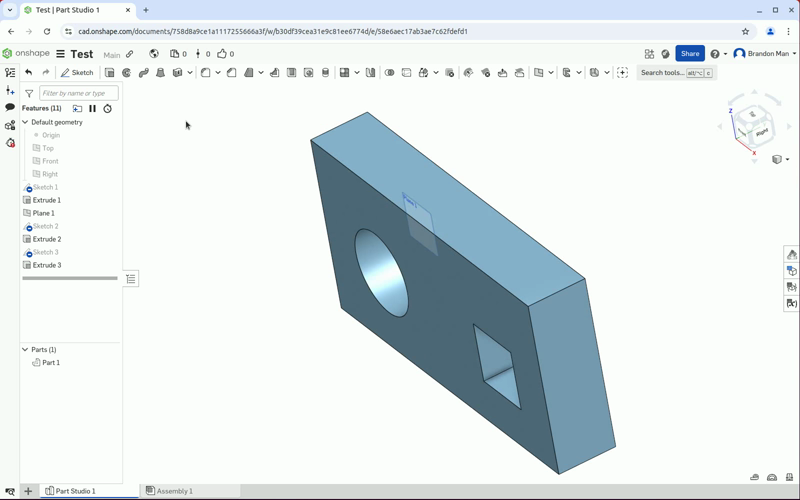
key(right, 2)
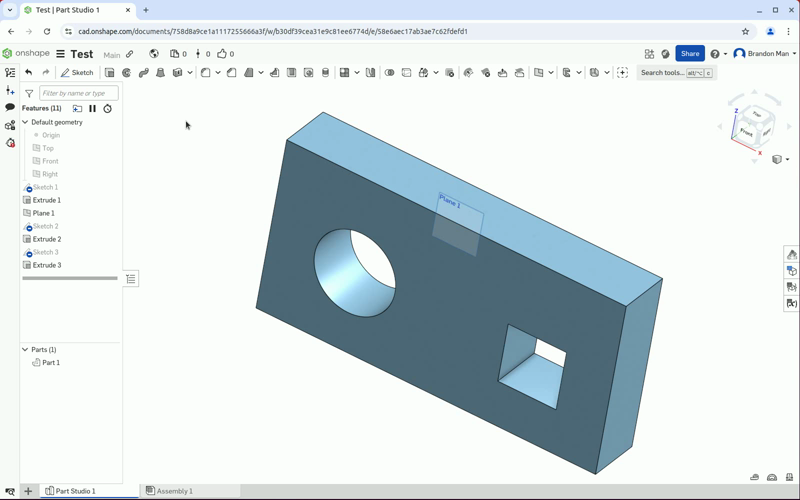
mouse_move(73, 189)
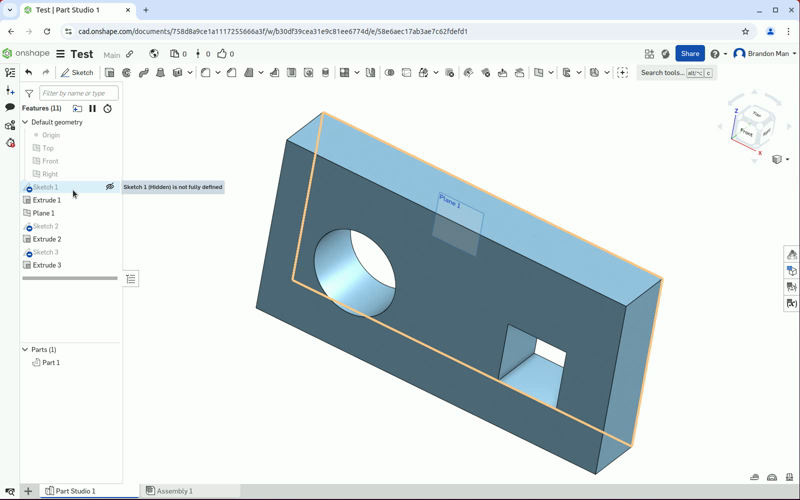
click(73, 189)